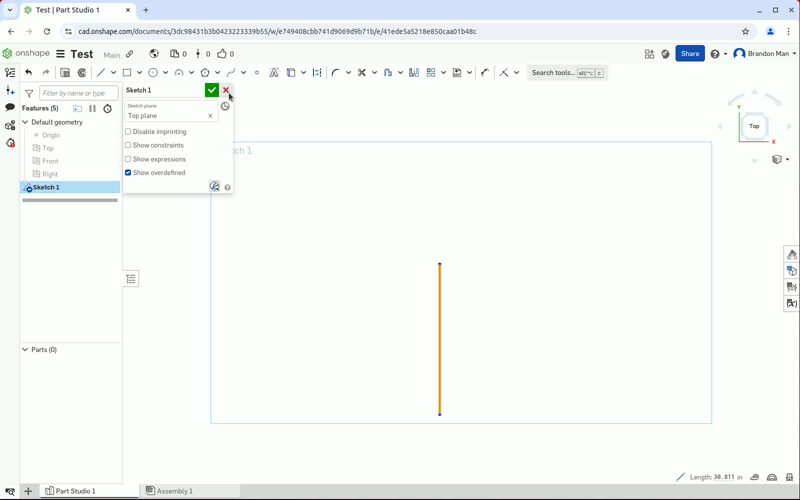
key(shift+h)
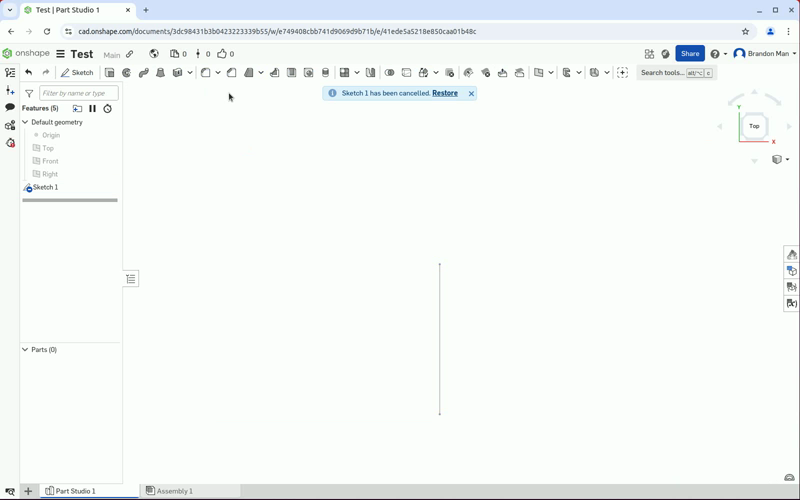
key(shift+s)
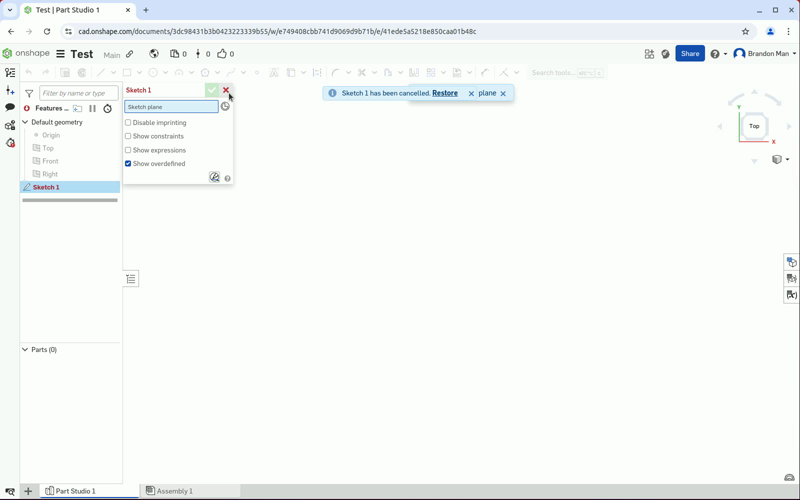
mouse_move(73, 150)
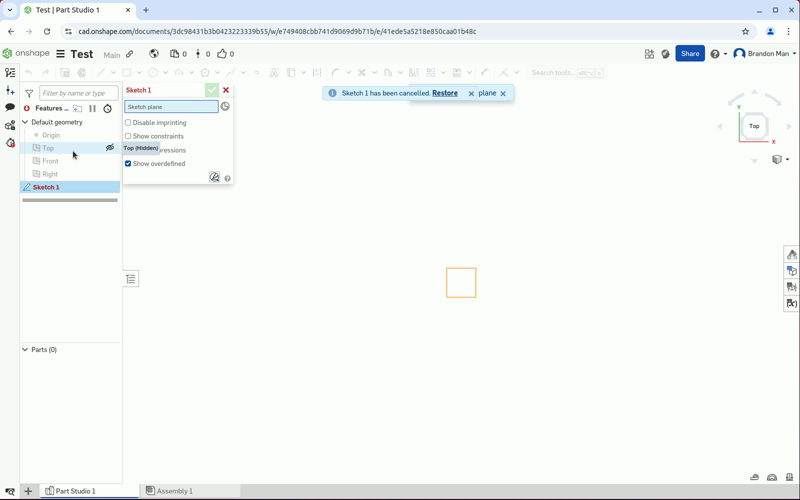
click(73, 150)
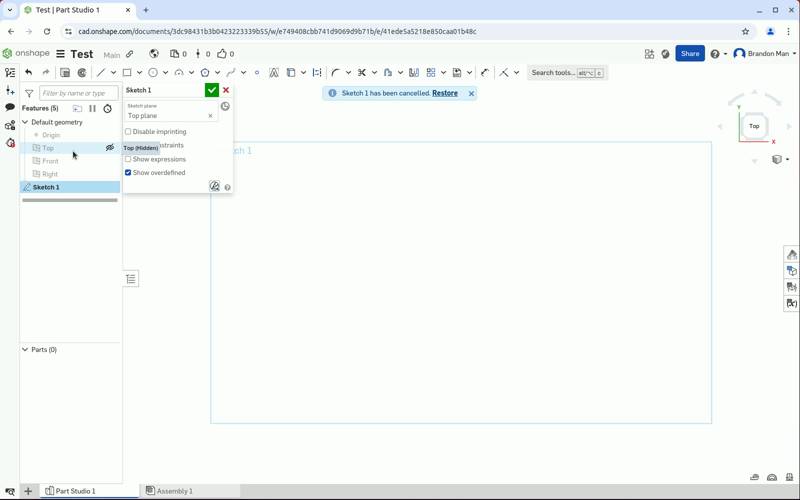
mouse_move(73, 352)
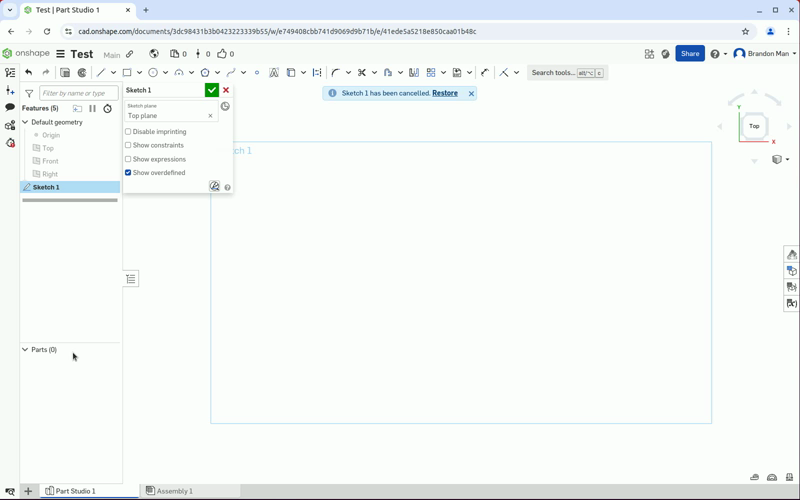
key(y)
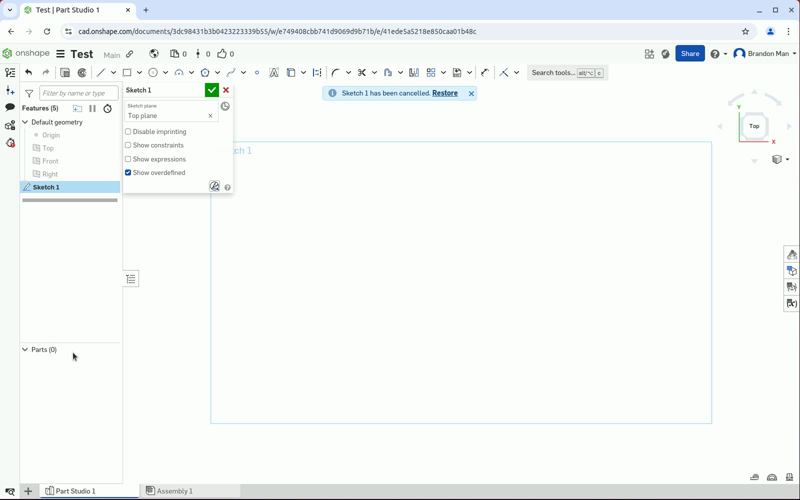
key(c)
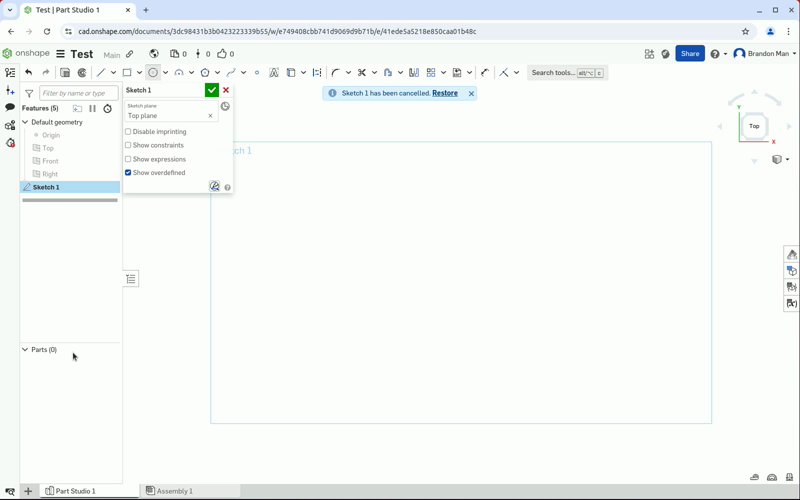
key_down(shift)
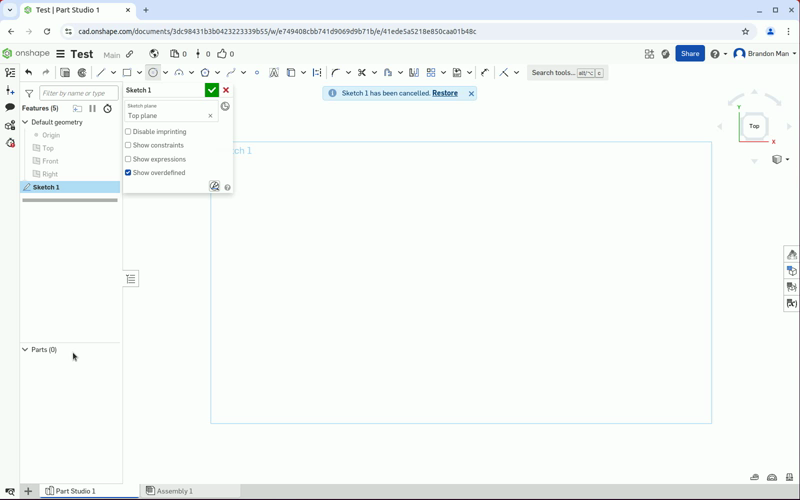
mouse_move(435, 265)
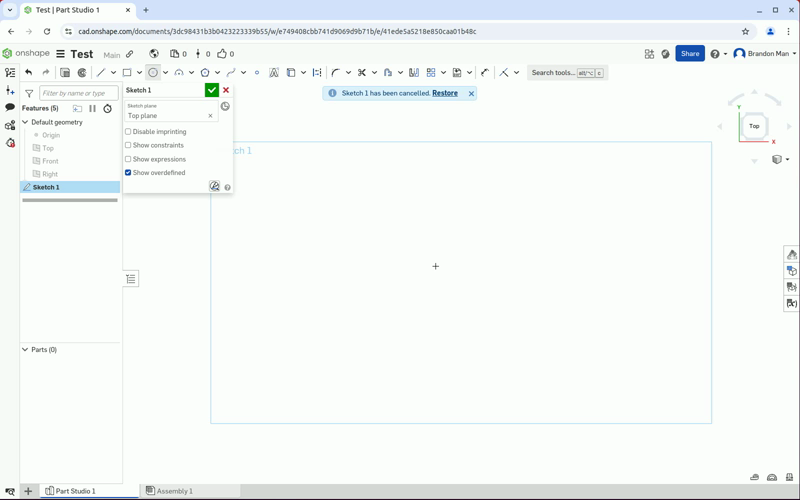
click(435, 265)
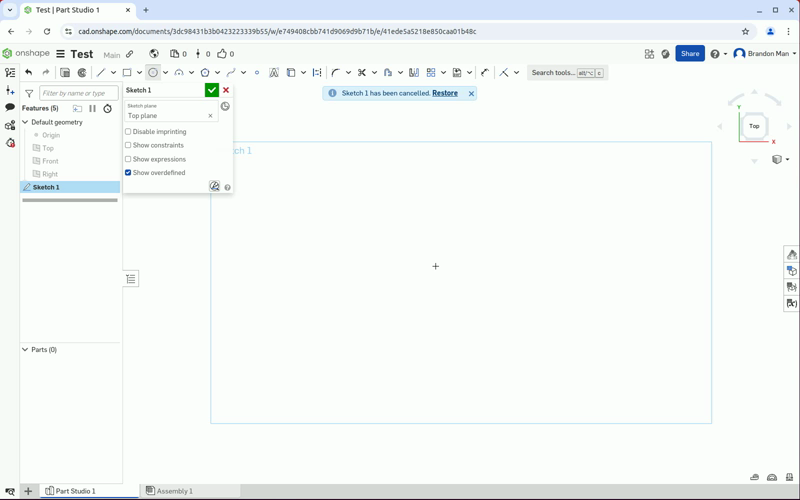
key_up(shift)
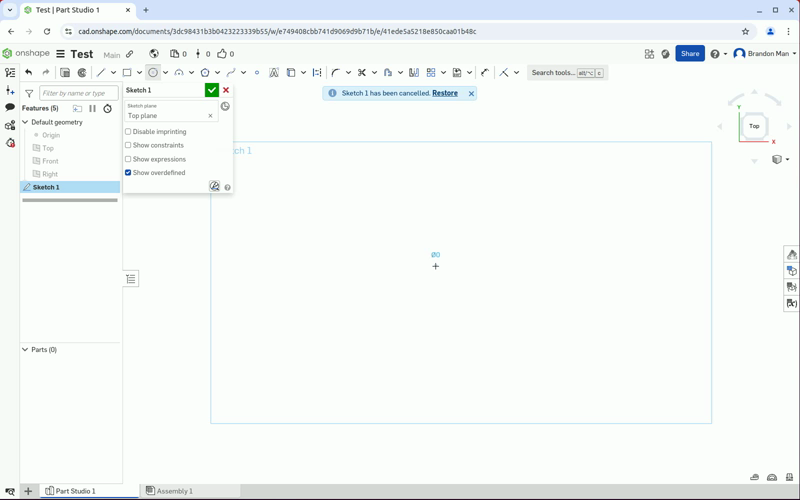
mouse_move(444, 265)
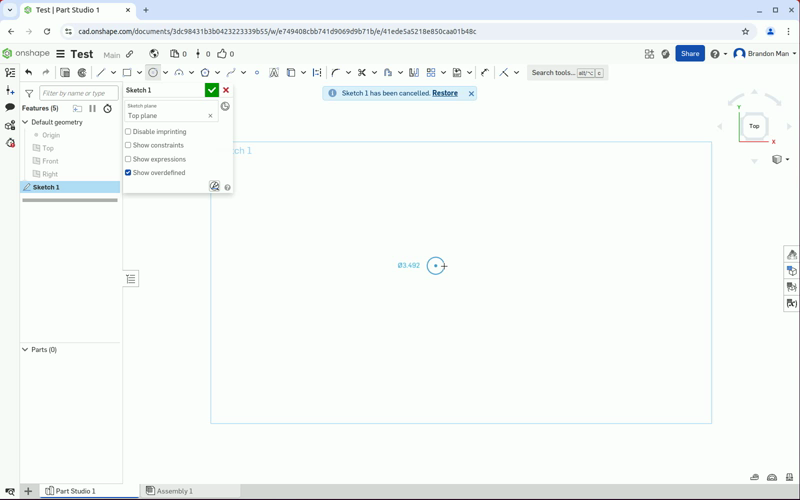
click(444, 265)
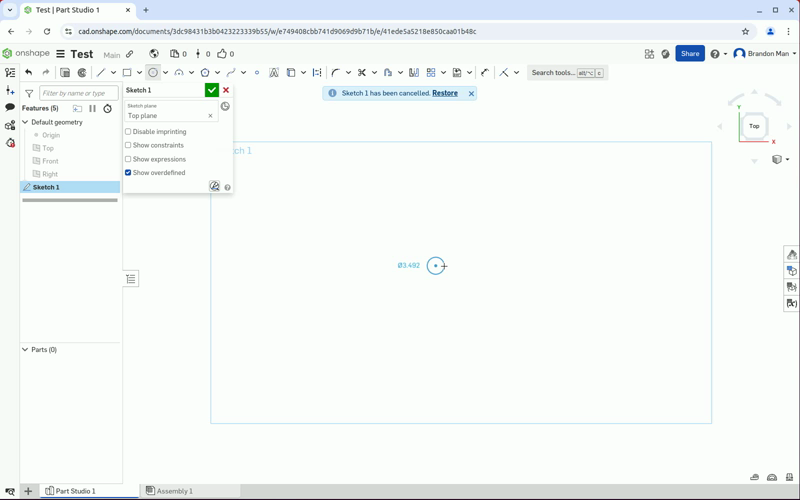
key(esc)
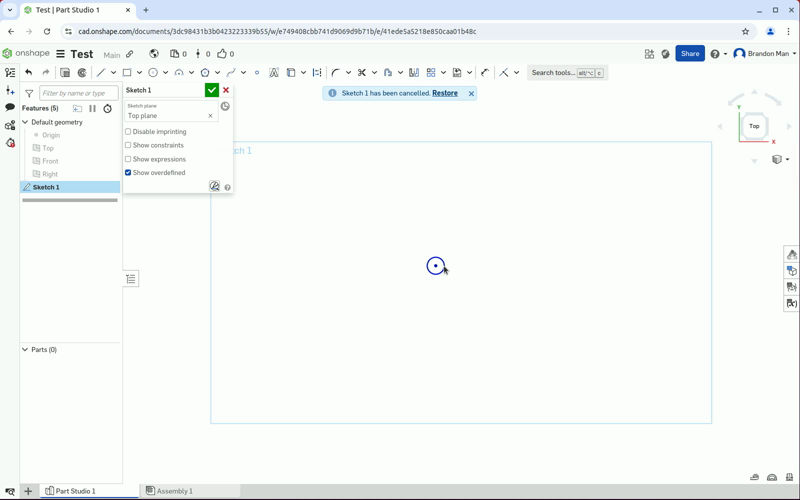
mouse_move(434, 261)
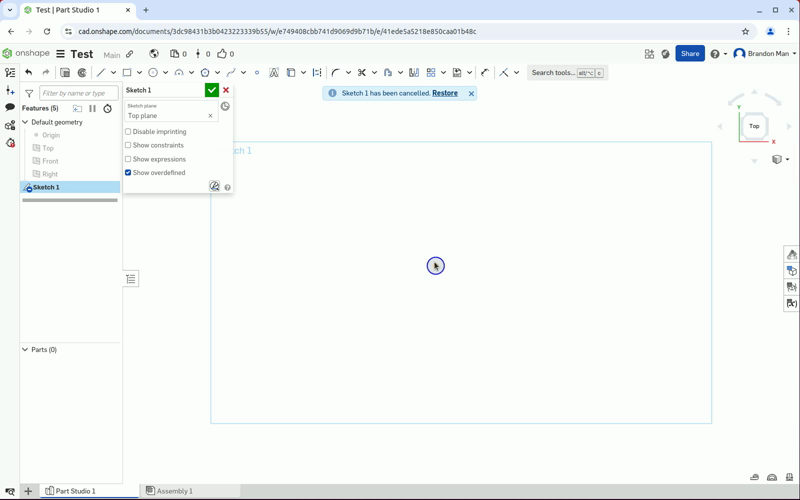
scroll(6)
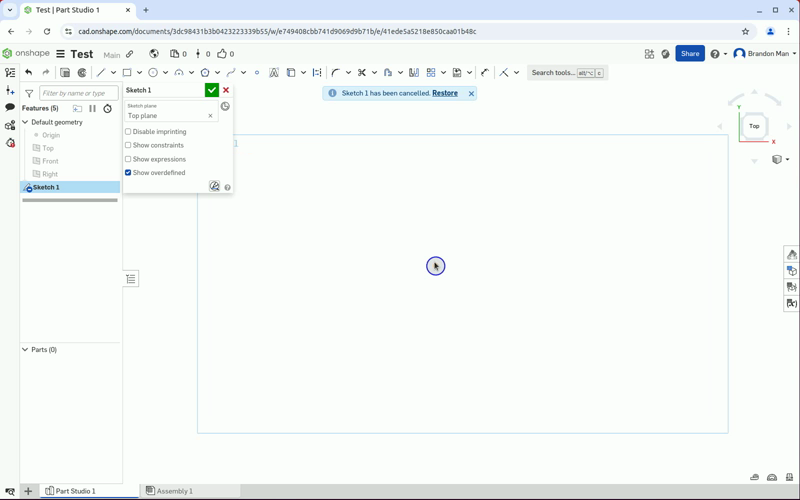
scroll(6)
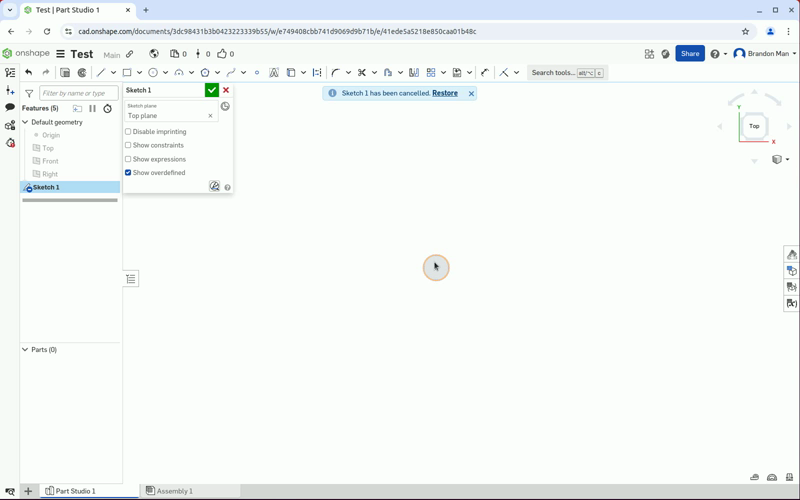
scroll(6)
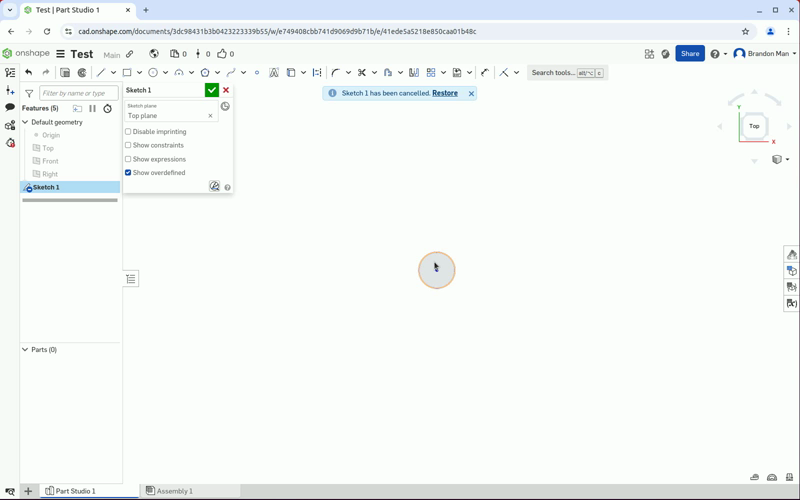
scroll(6)
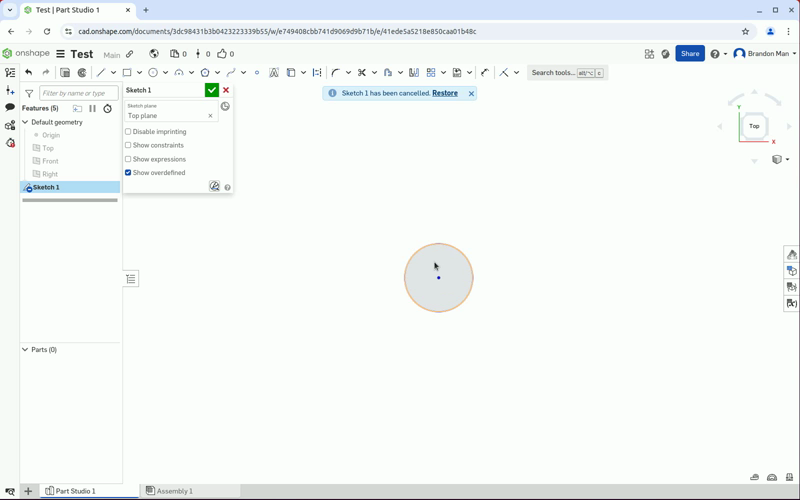
scroll(6)
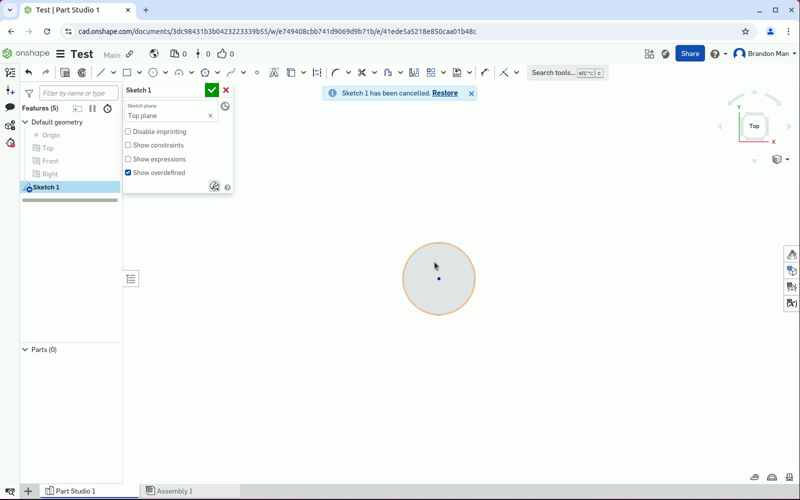
scroll(6)
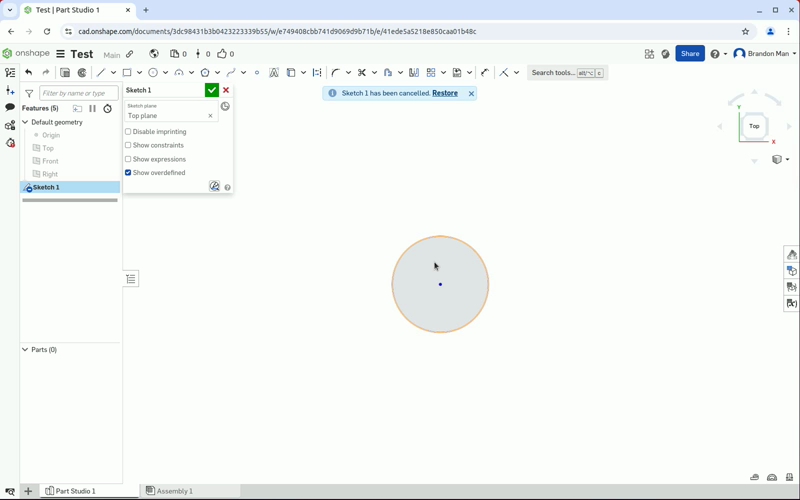
scroll(6)
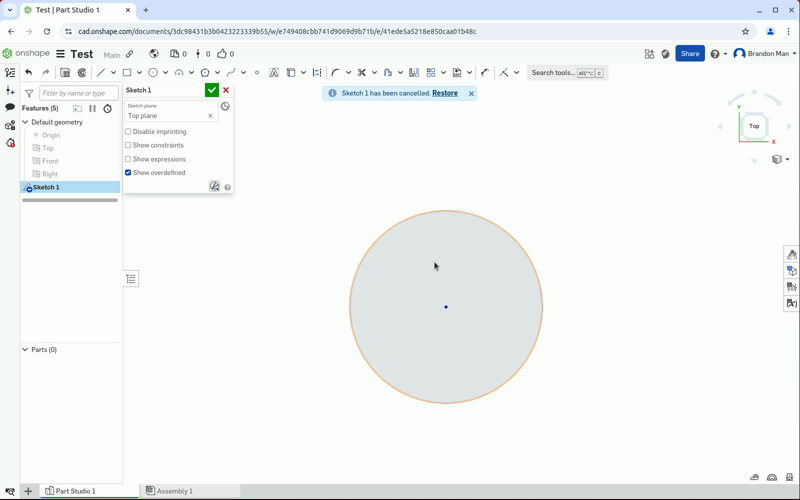
click(434, 261)
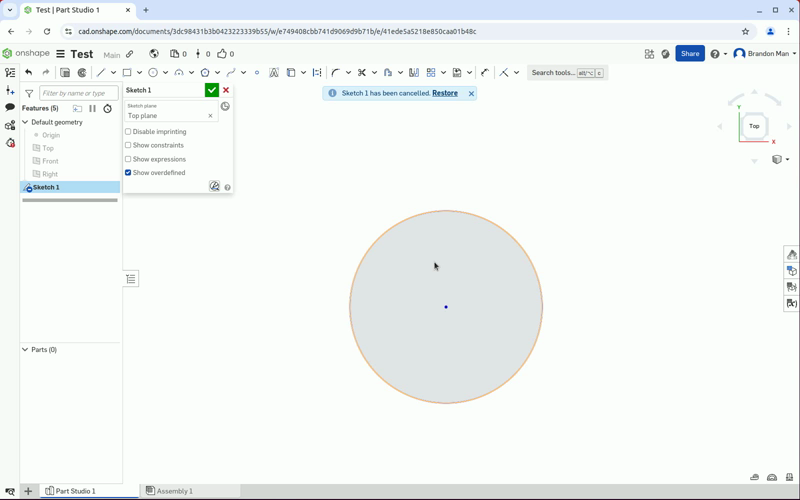
scroll(-6)
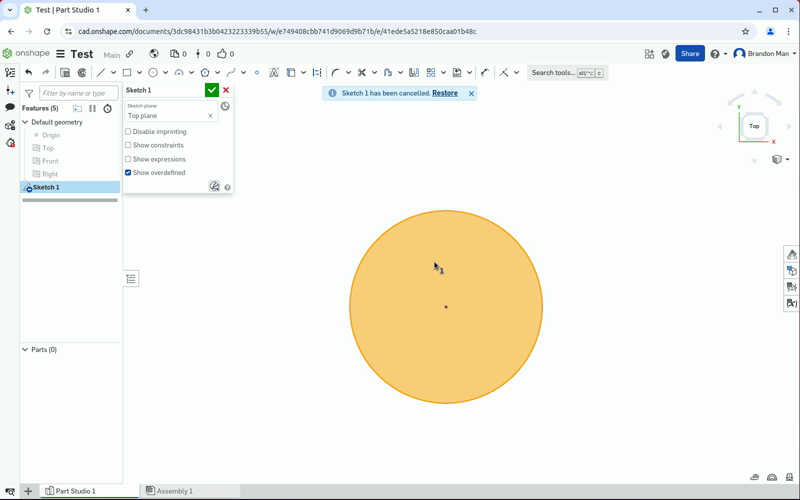
scroll(-6)
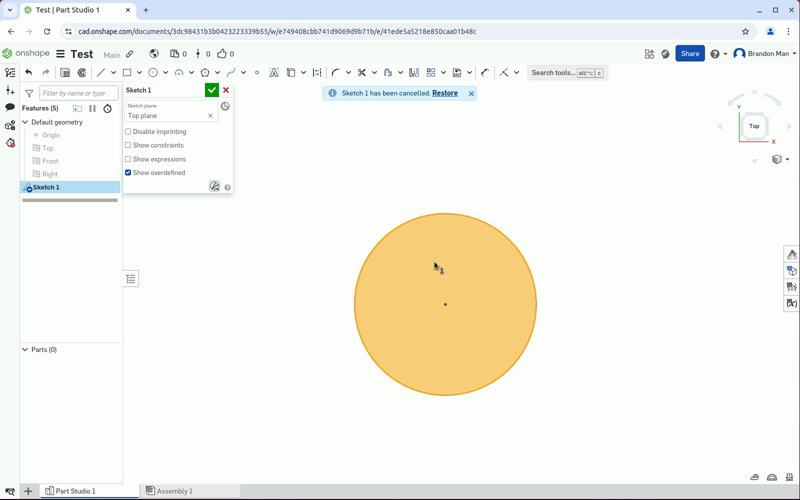
scroll(-6)
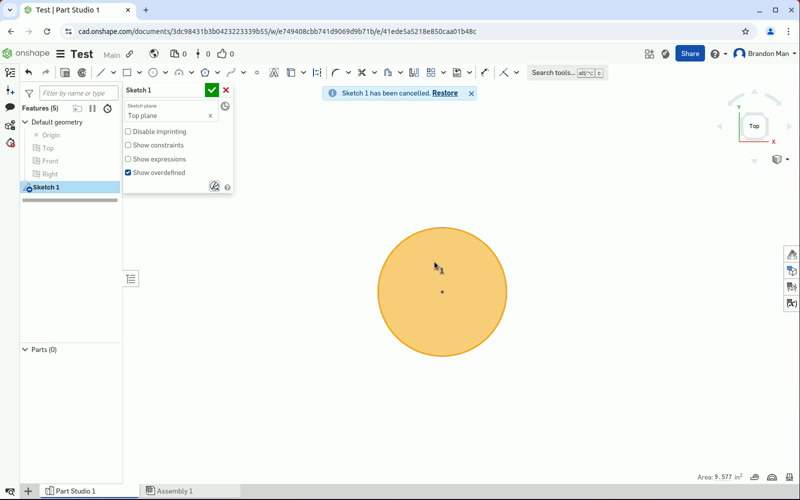
scroll(-6)
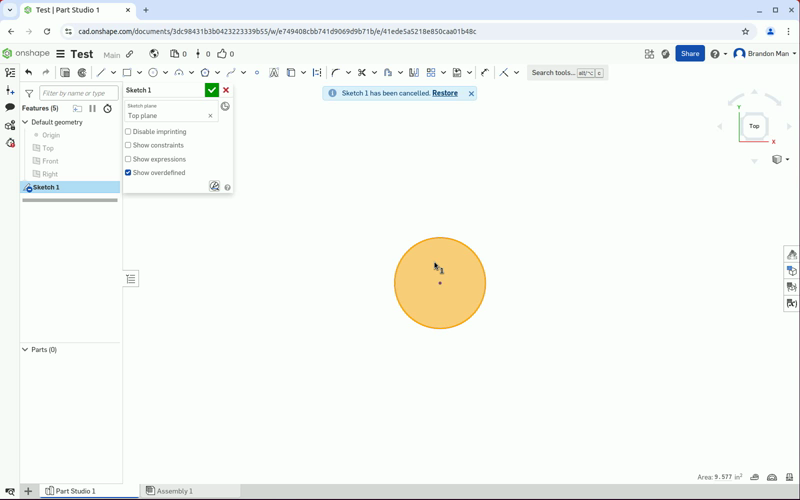
scroll(-6)
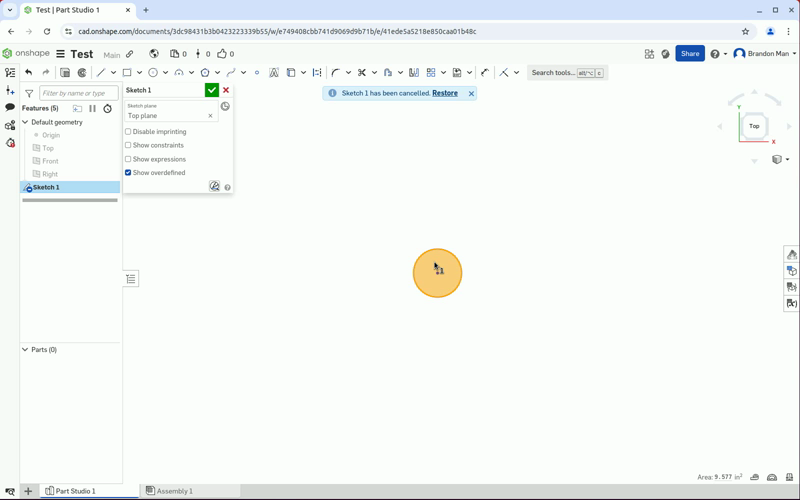
scroll(-6)
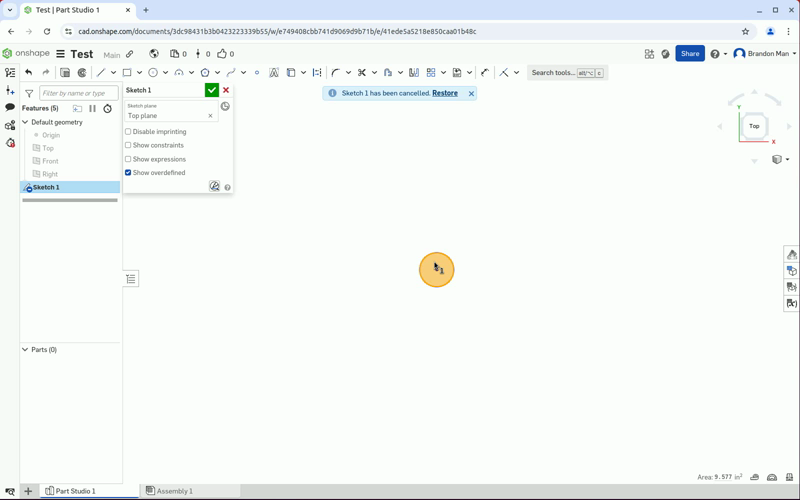
scroll(-6)
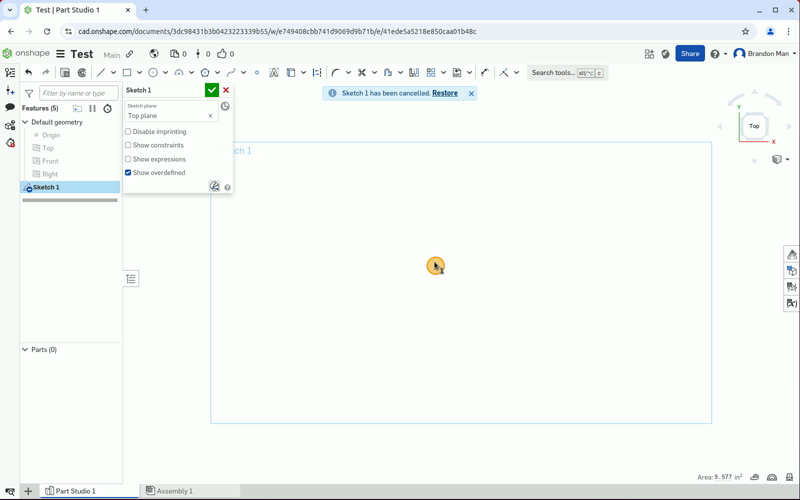
mouse_move(73, 352)
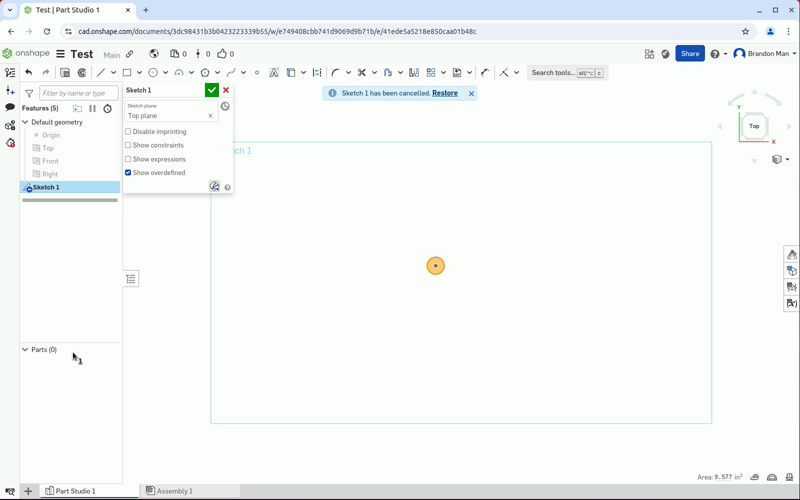
key(shift+y)
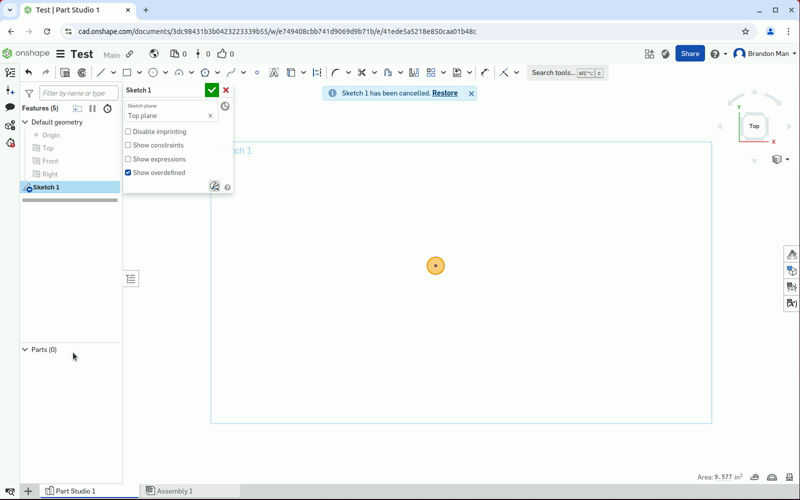
key(shift+e)
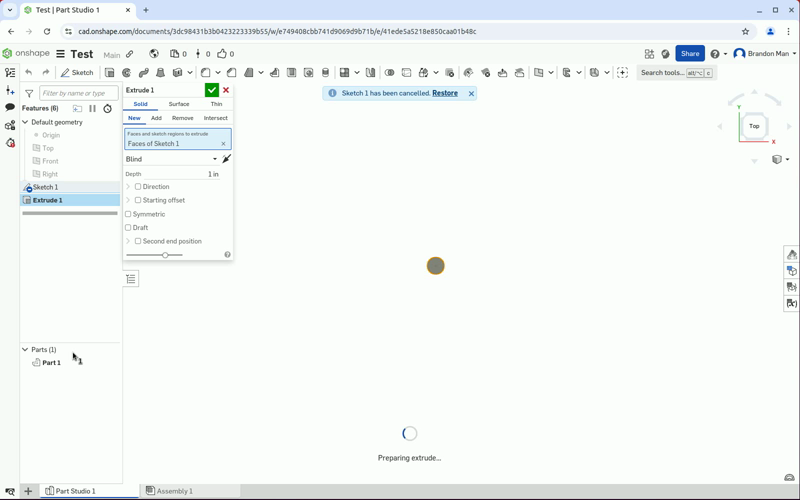
mouse_move(143, 106)
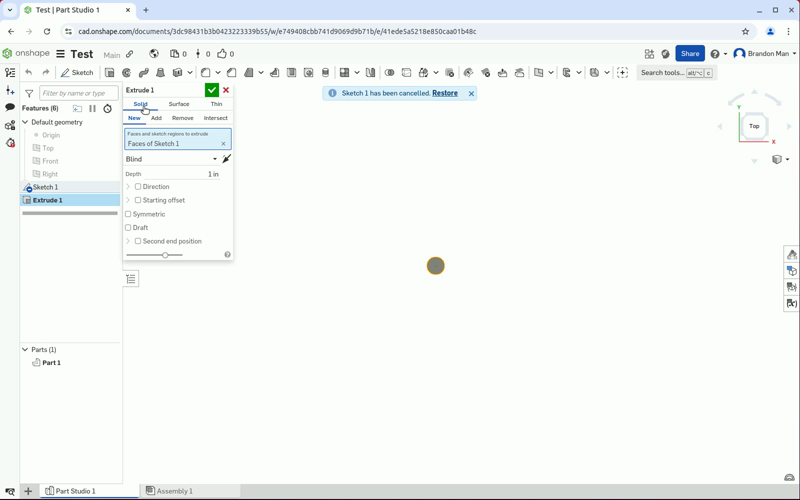
click(143, 106)
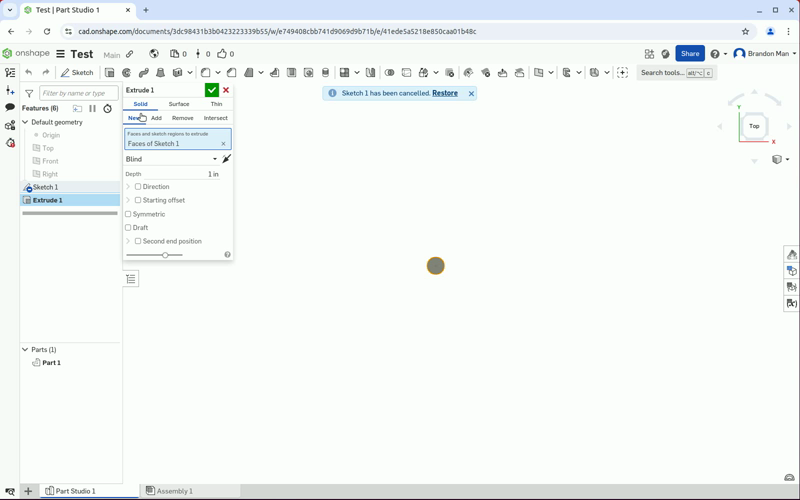
mouse_move(137, 120)
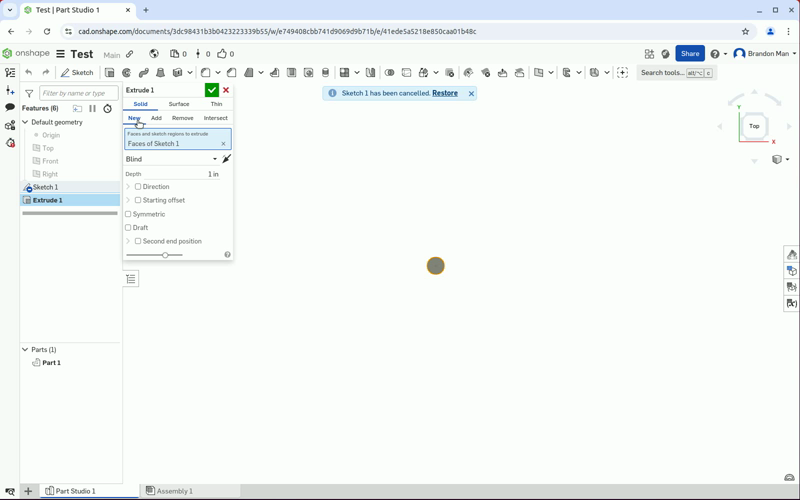
click(137, 120)
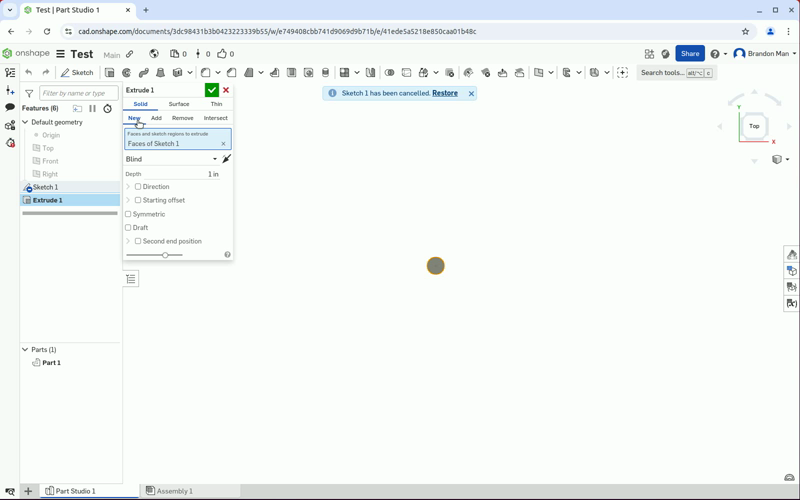
key(tab, 4)
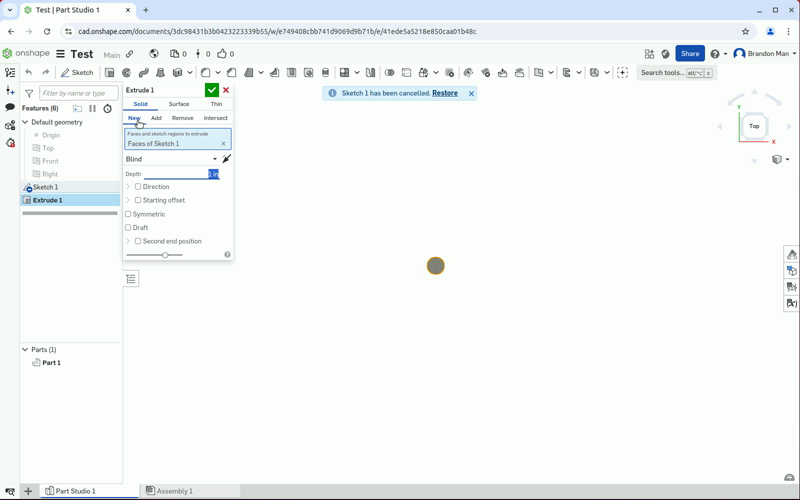
text(1.926)
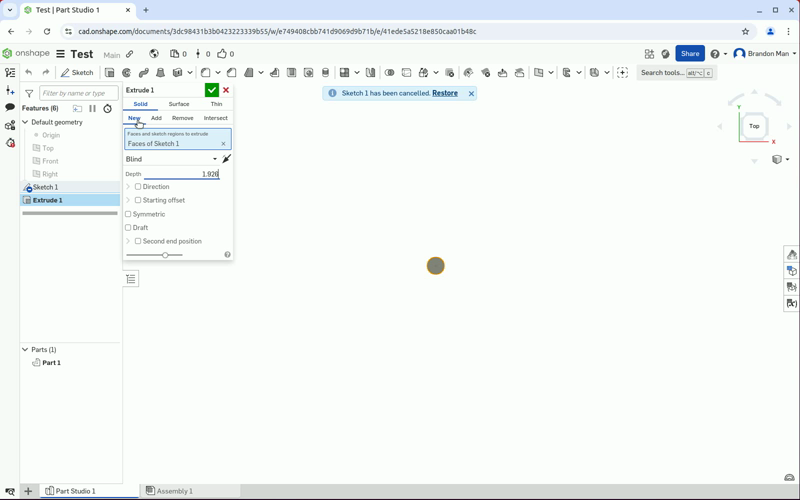
key(enter)
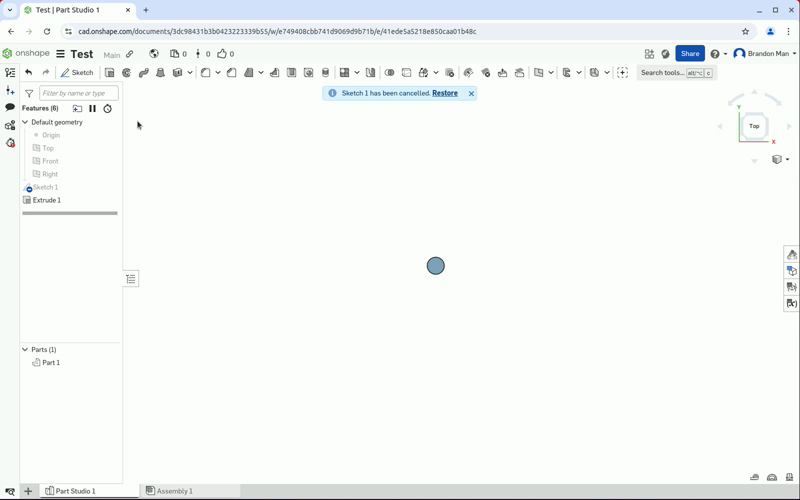
key(shift+h)
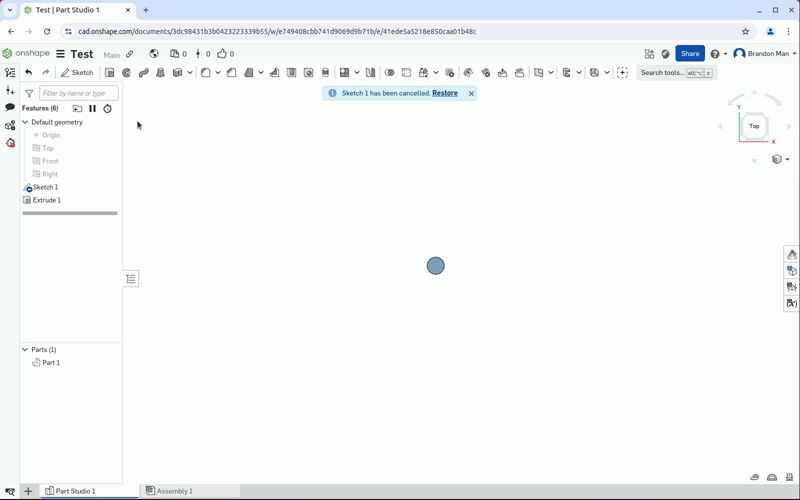
key(shift+h)
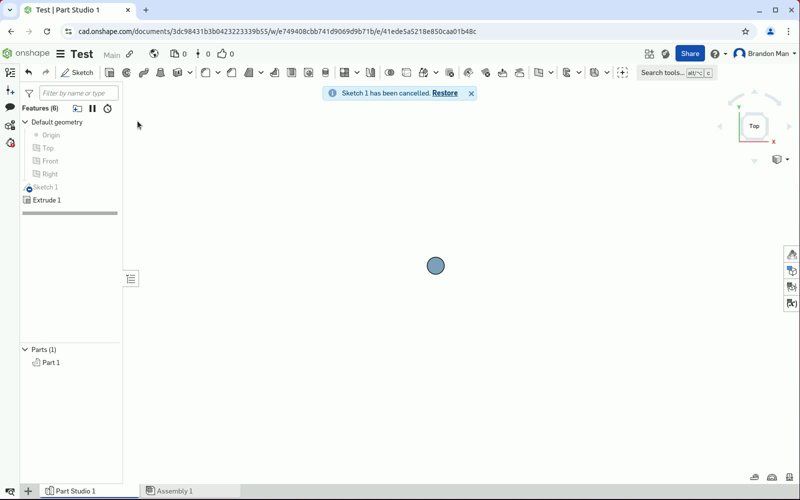
mouse_move(73, 189)
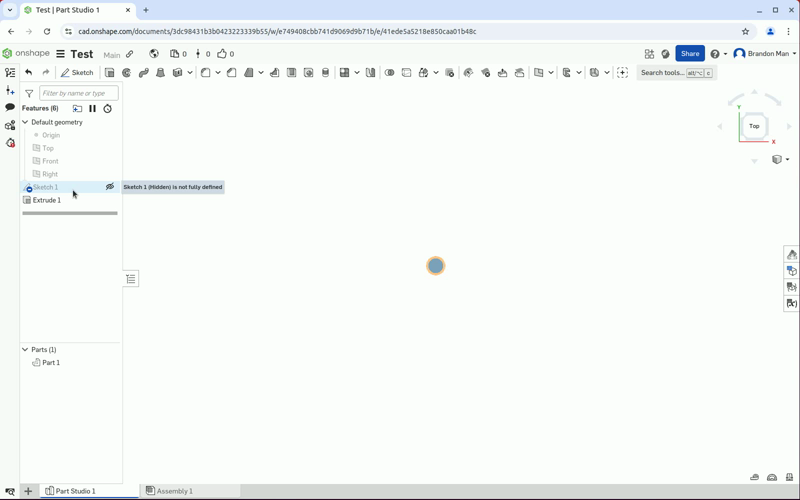
click(73, 189)
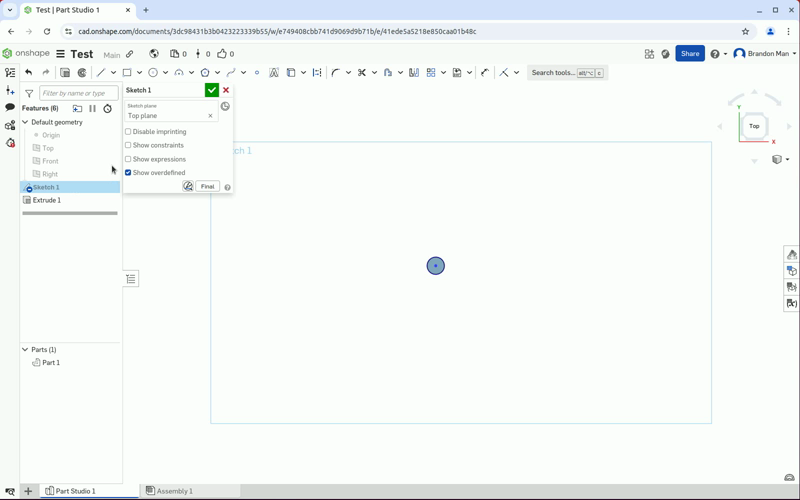
mouse_move(229, 92)
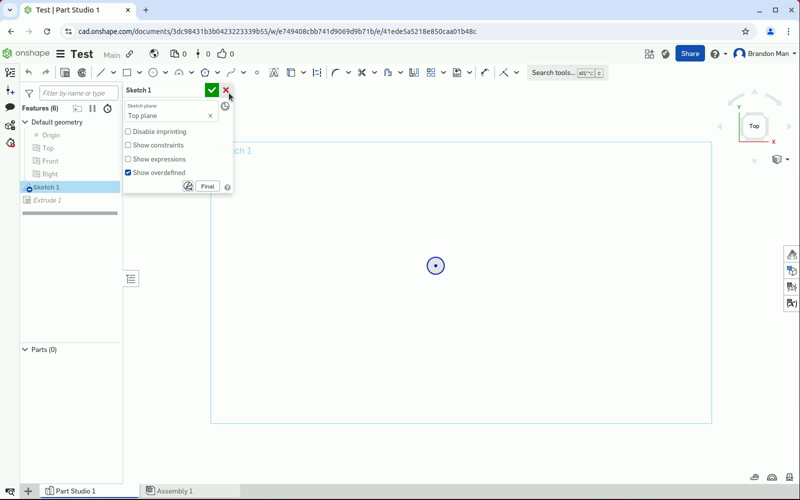
click(229, 92)
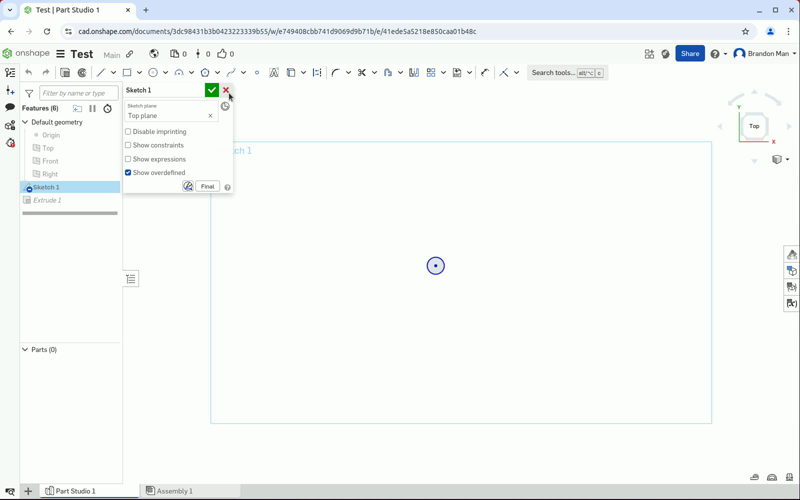
key(shift+s)
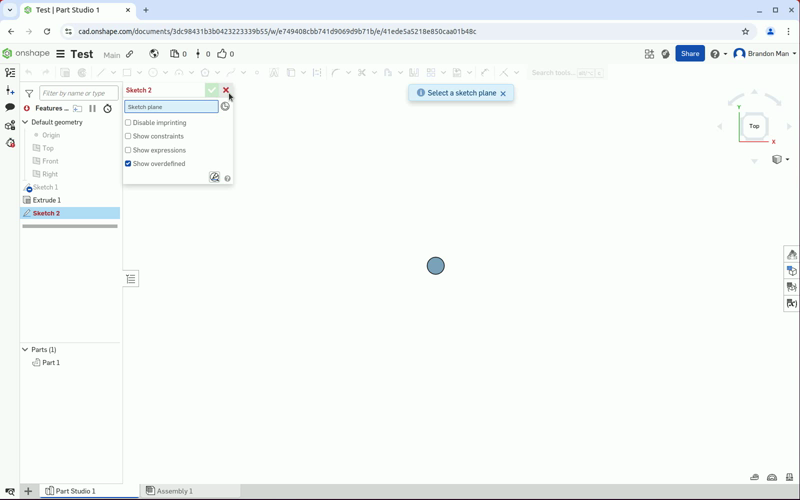
mouse_move(73, 150)
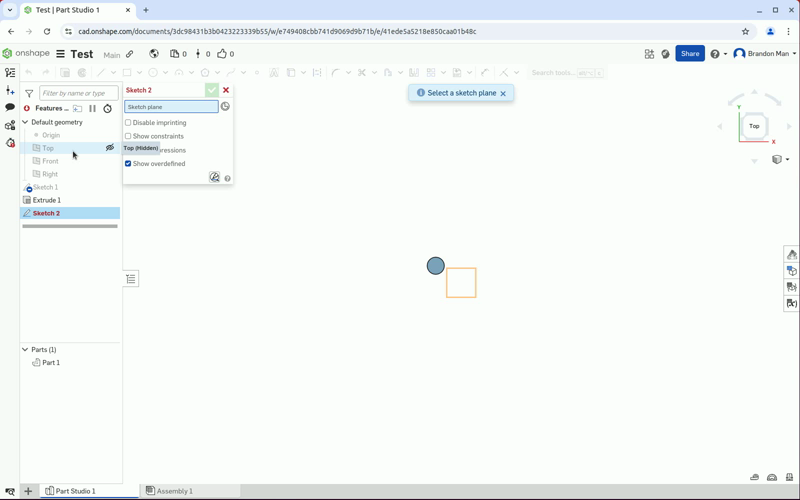
click(73, 150)
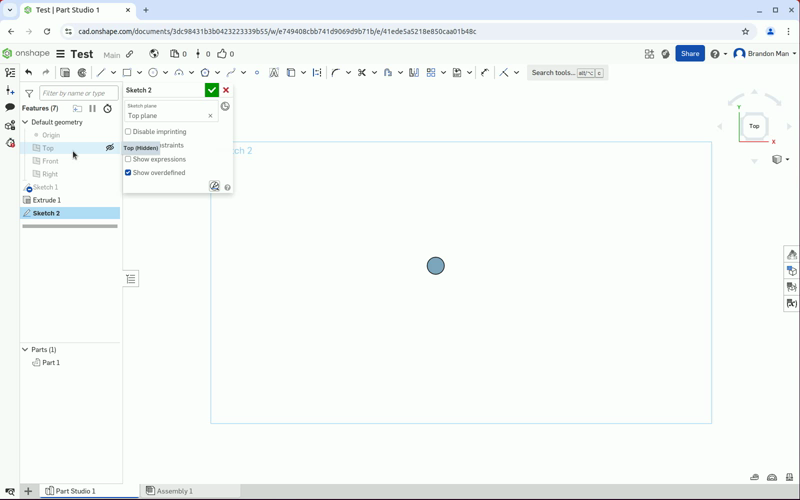
mouse_move(73, 352)
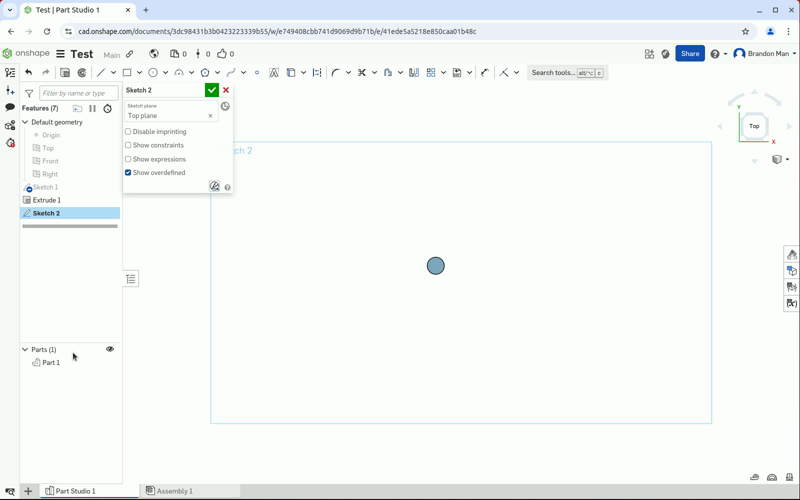
key(y)
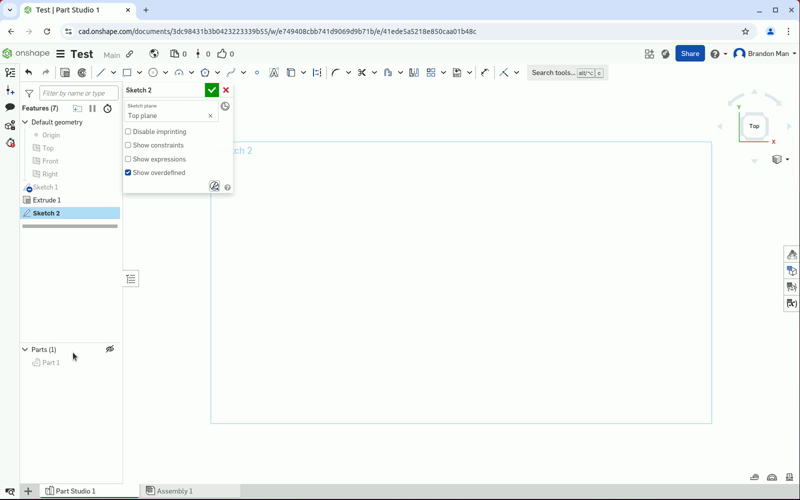
key(c)
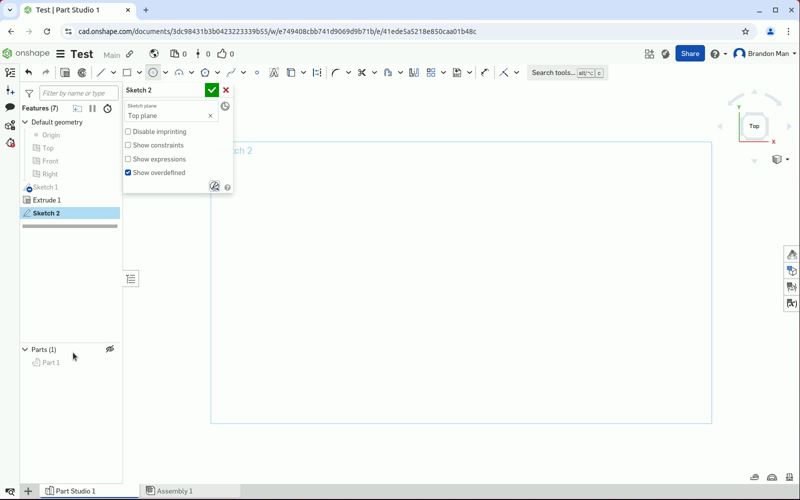
key_down(shift)
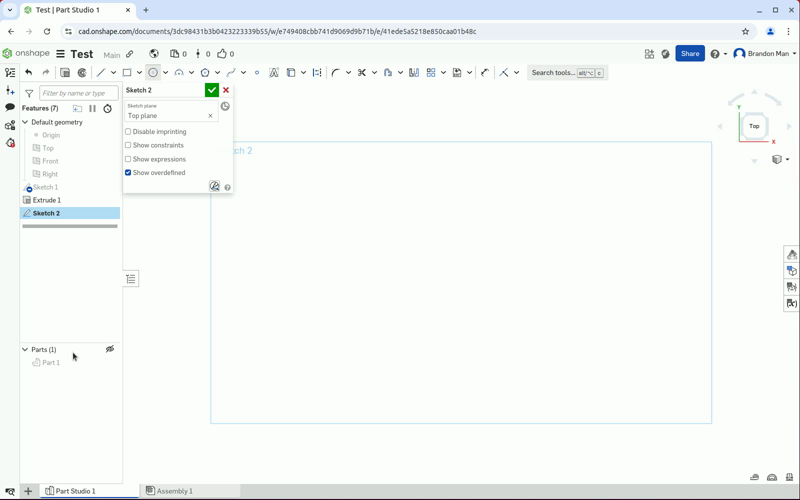
mouse_move(536, 273)
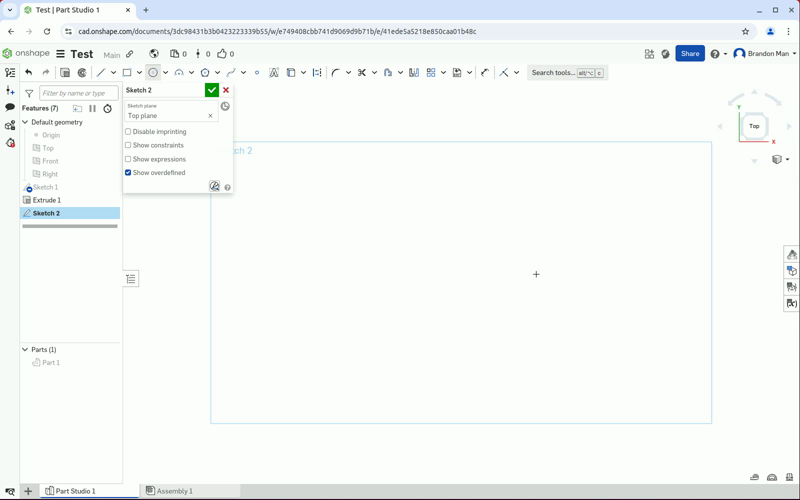
click(536, 273)
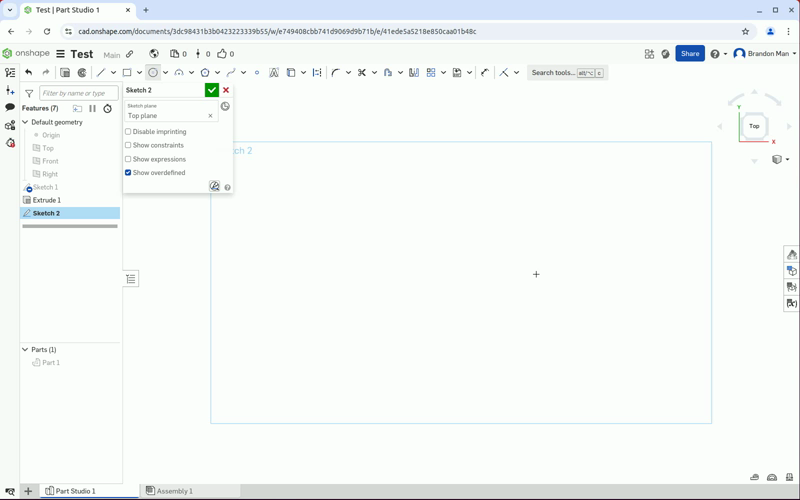
key_up(shift)
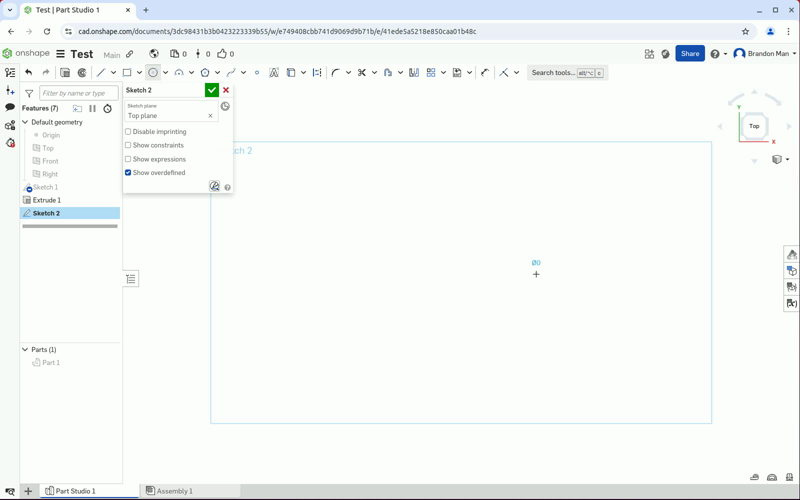
mouse_move(574, 273)
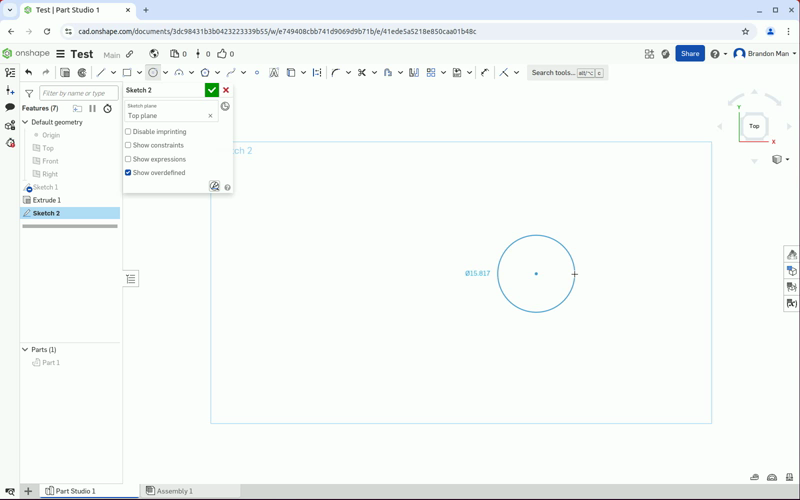
click(574, 273)
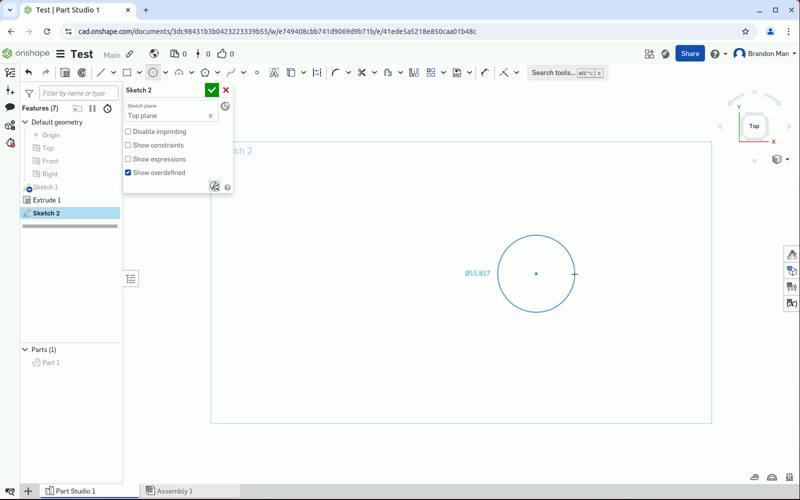
key(esc)
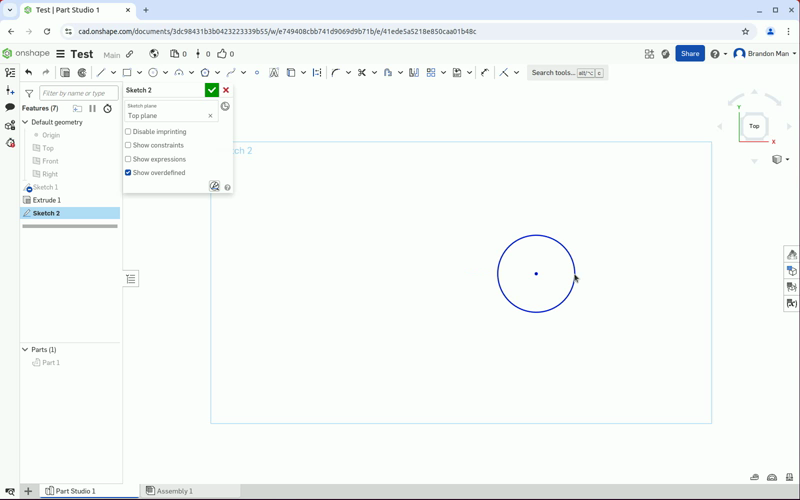
key(c)
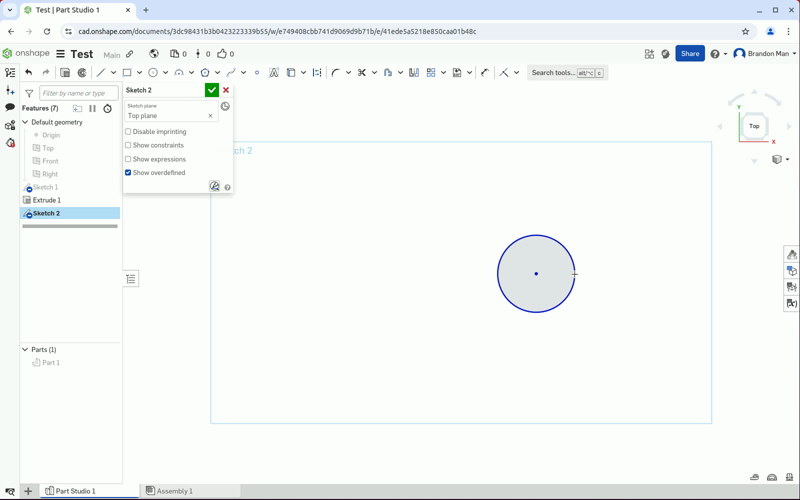
key_down(shift)
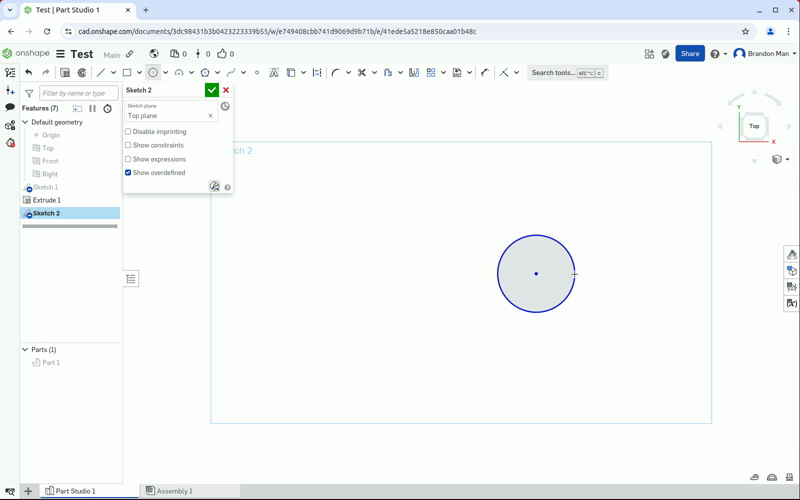
mouse_move(536, 273)
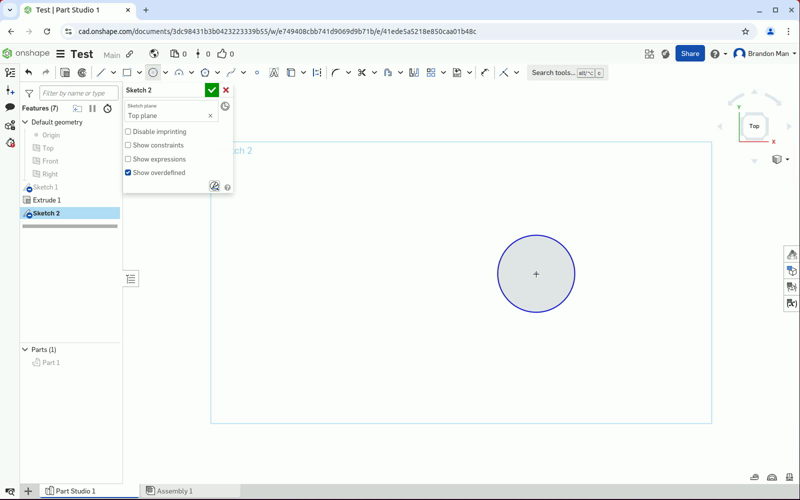
click(536, 273)
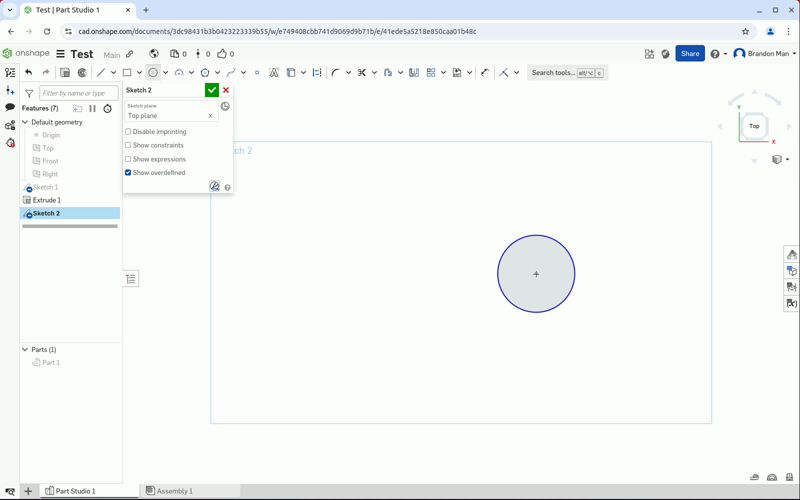
key_up(shift)
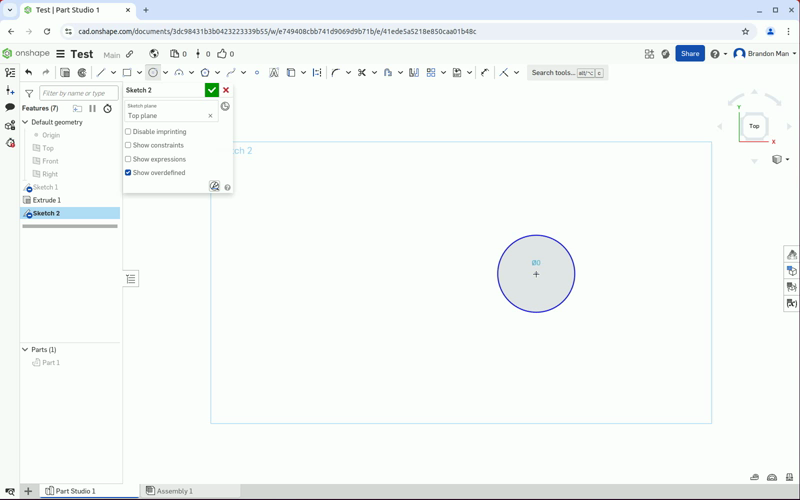
mouse_move(572, 273)
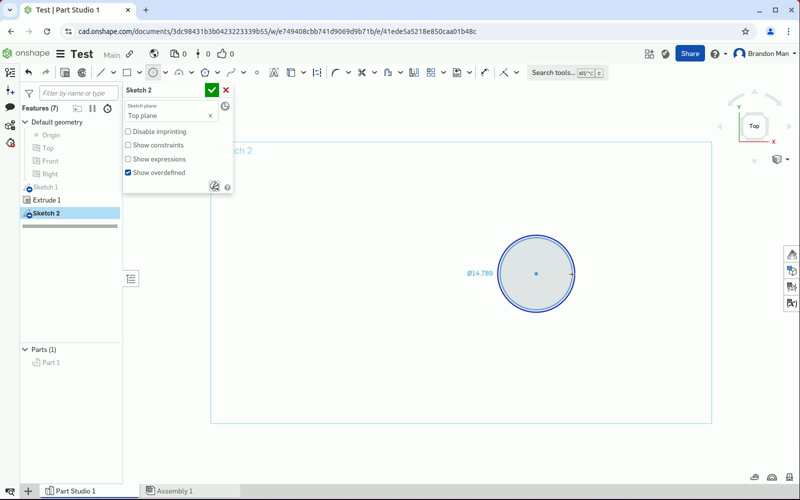
scroll(6)
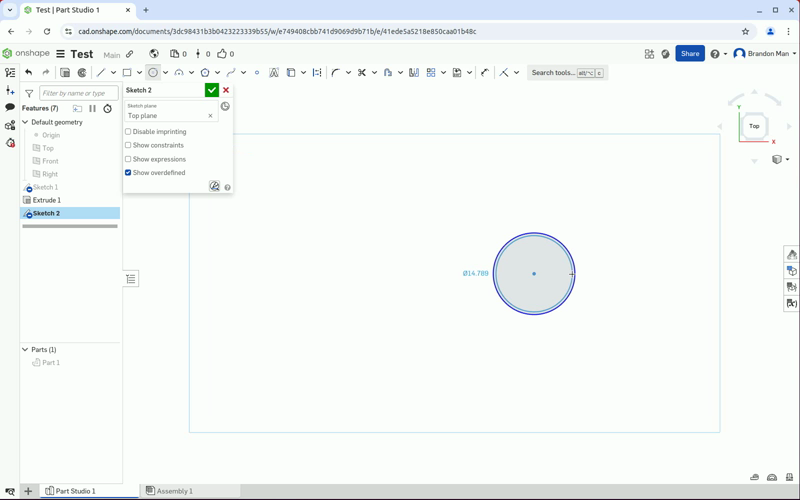
scroll(6)
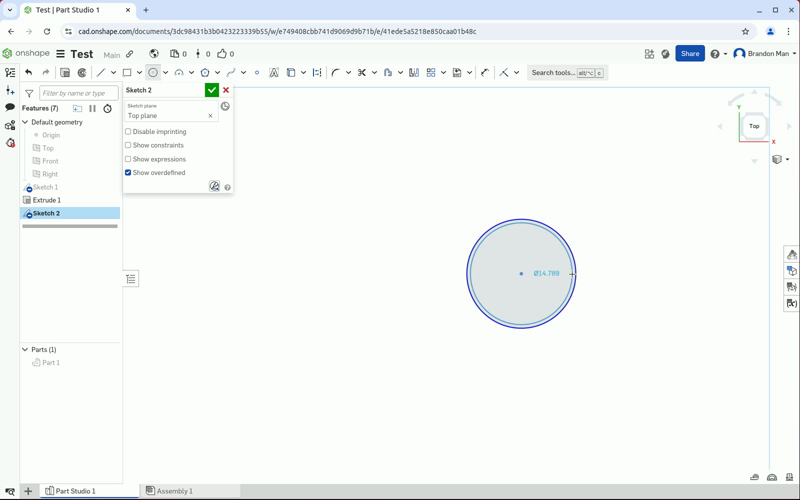
scroll(6)
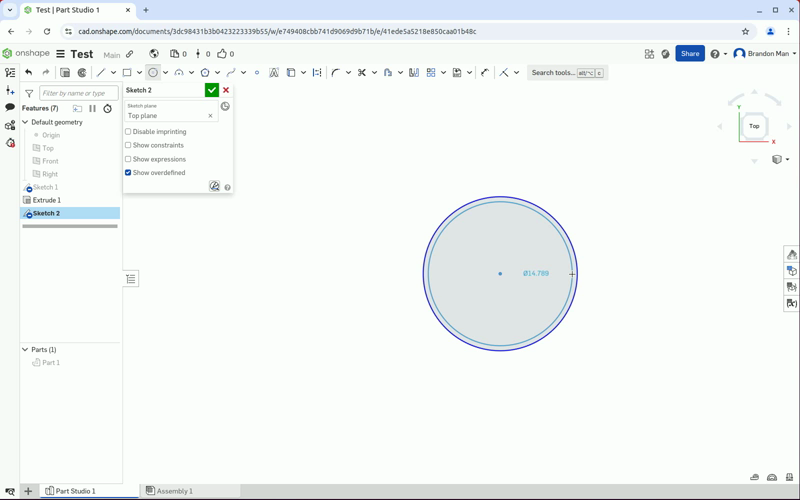
scroll(6)
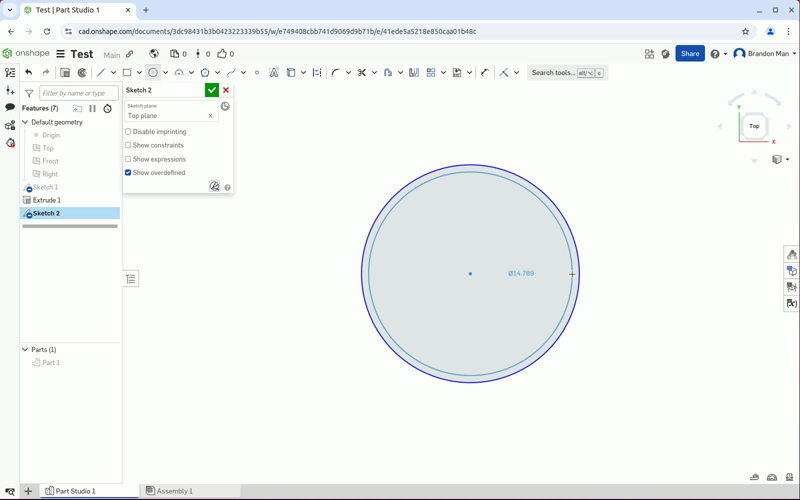
scroll(6)
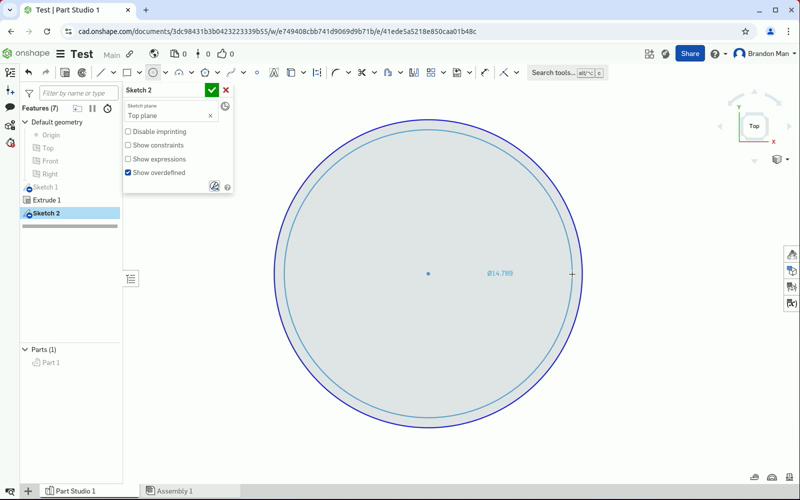
scroll(6)
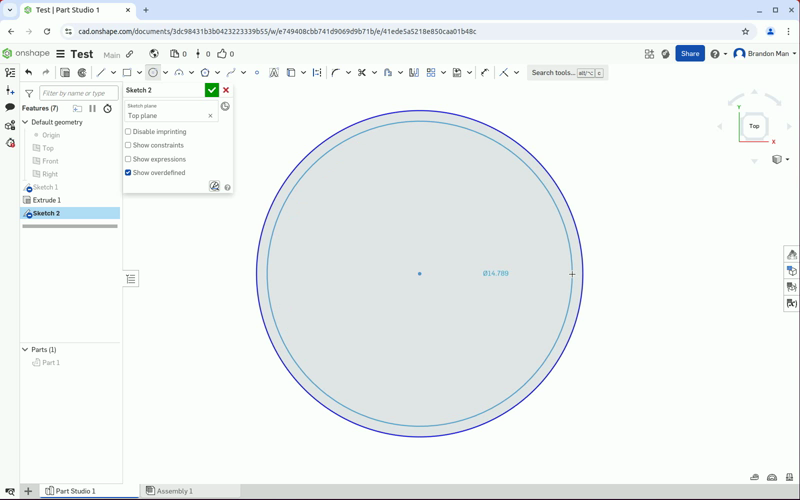
scroll(6)
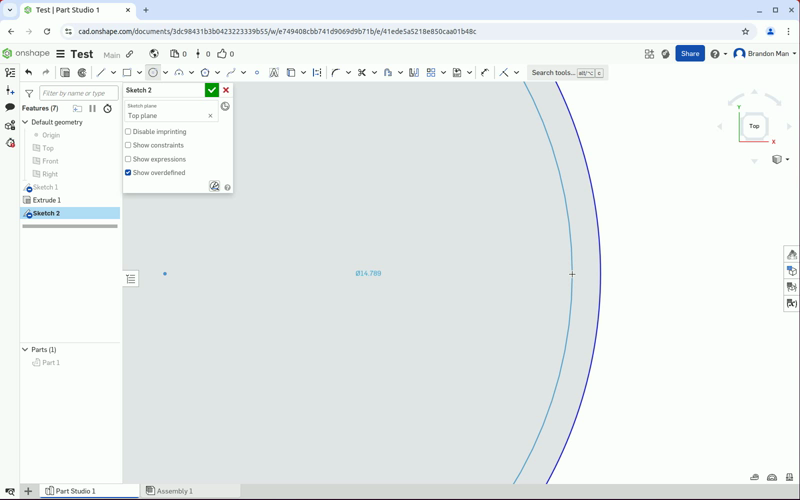
click(572, 273)
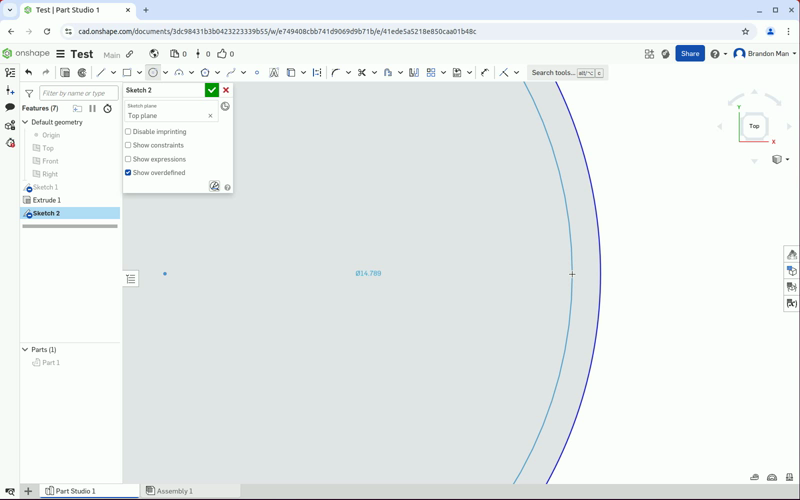
scroll(-6)
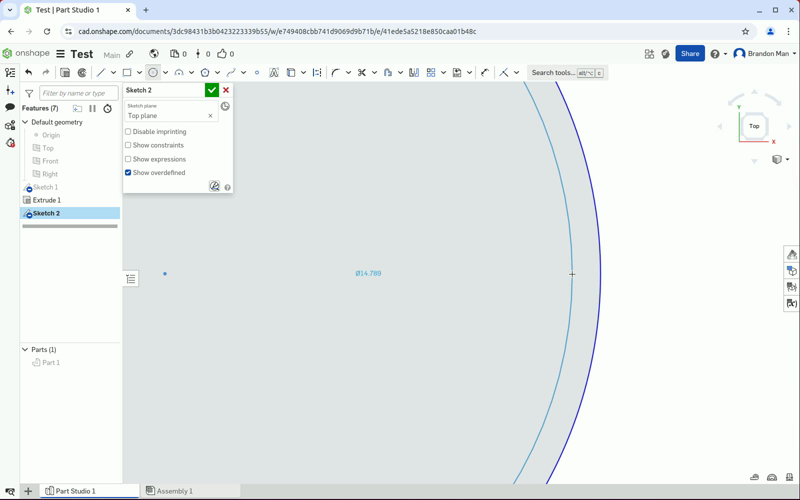
scroll(-6)
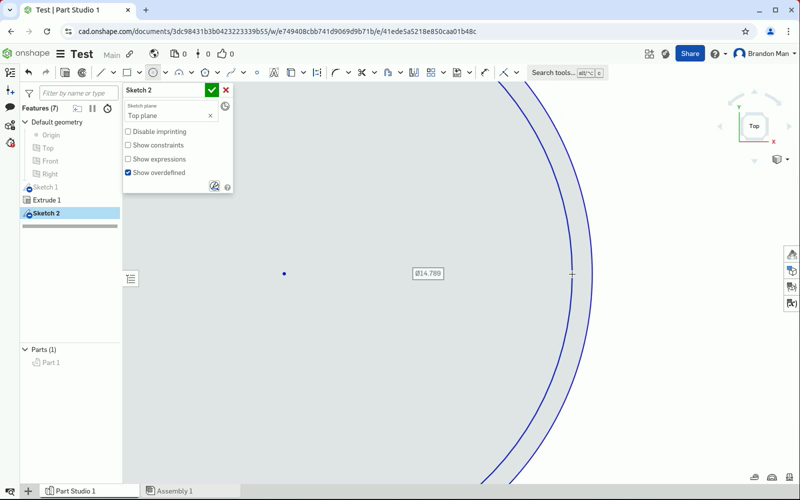
scroll(-6)
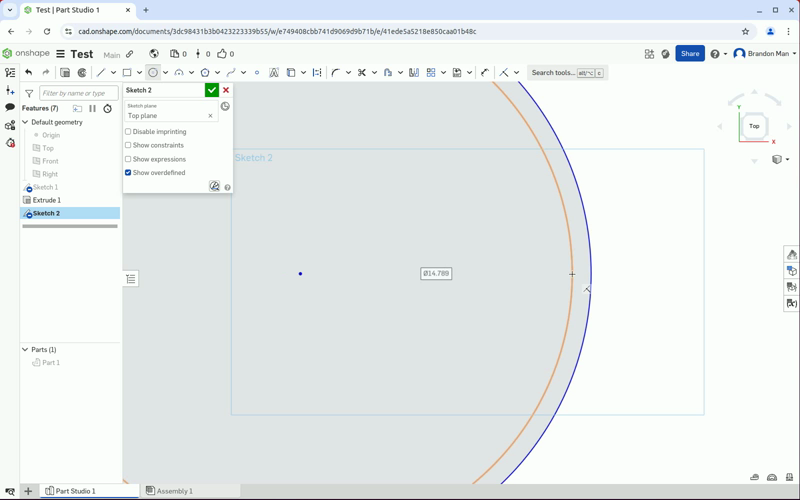
scroll(-6)
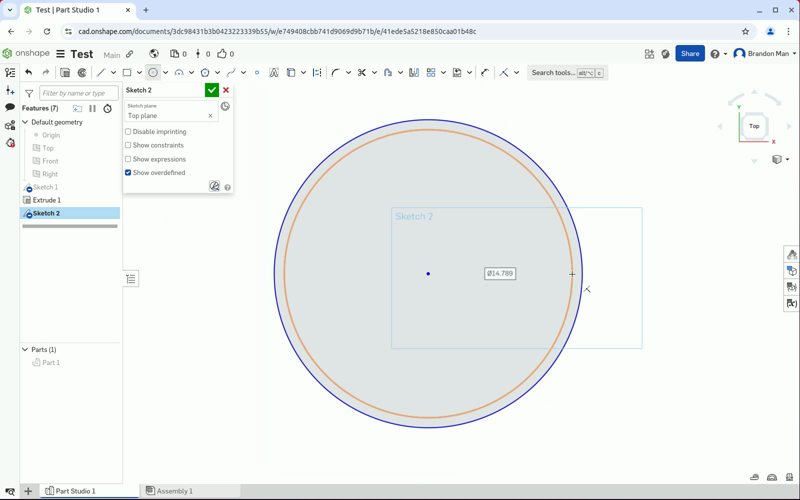
scroll(-6)
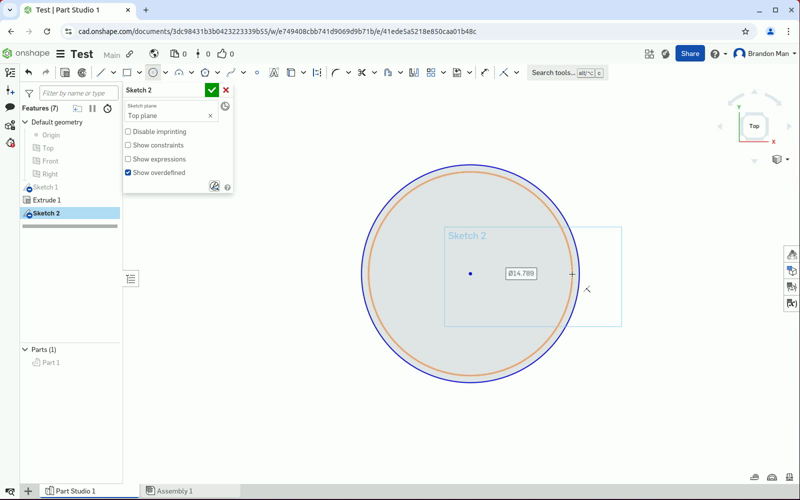
scroll(-6)
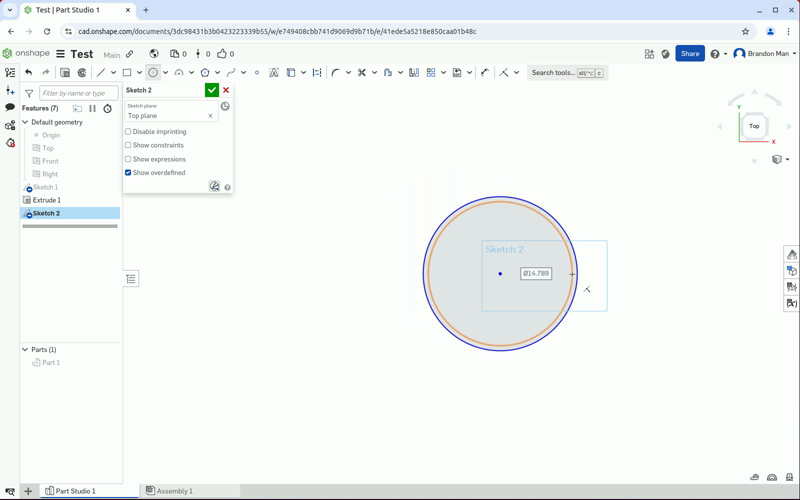
scroll(-6)
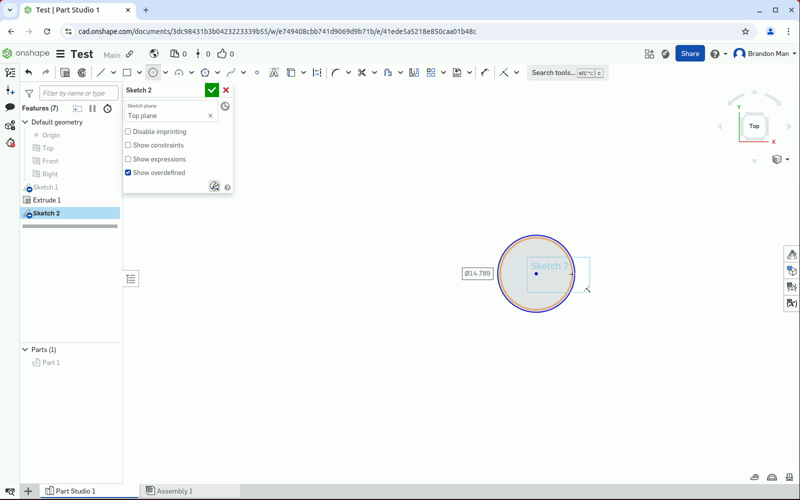
key(esc)
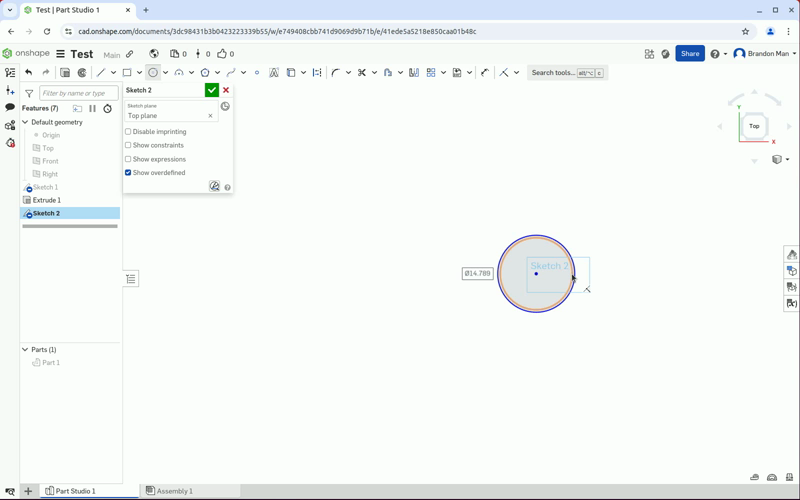
mouse_move(522, 238)
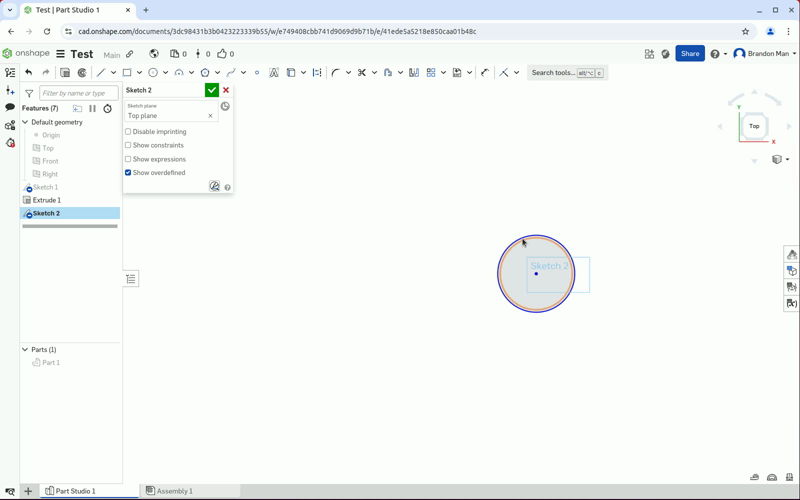
scroll(6)
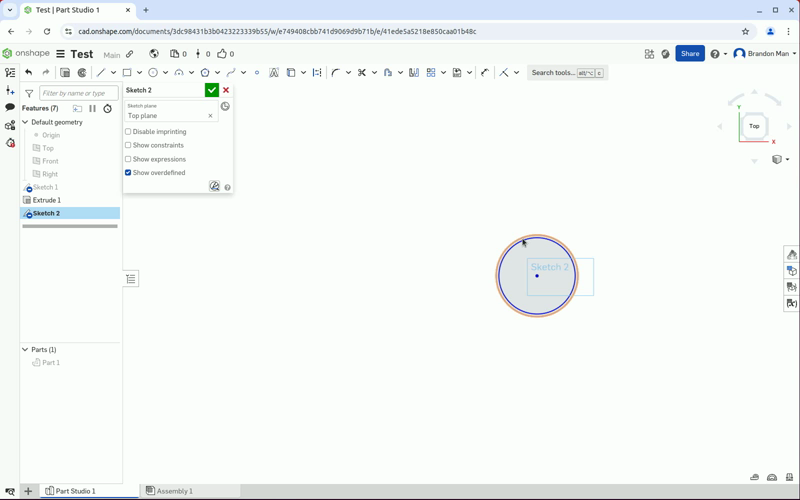
scroll(6)
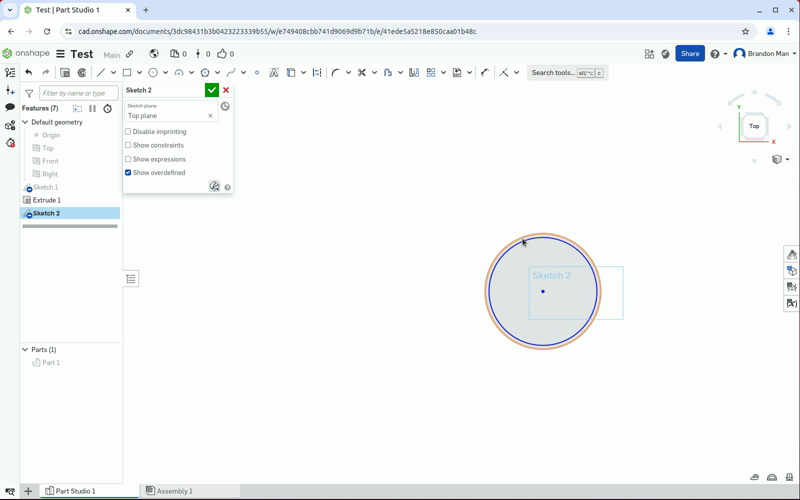
scroll(6)
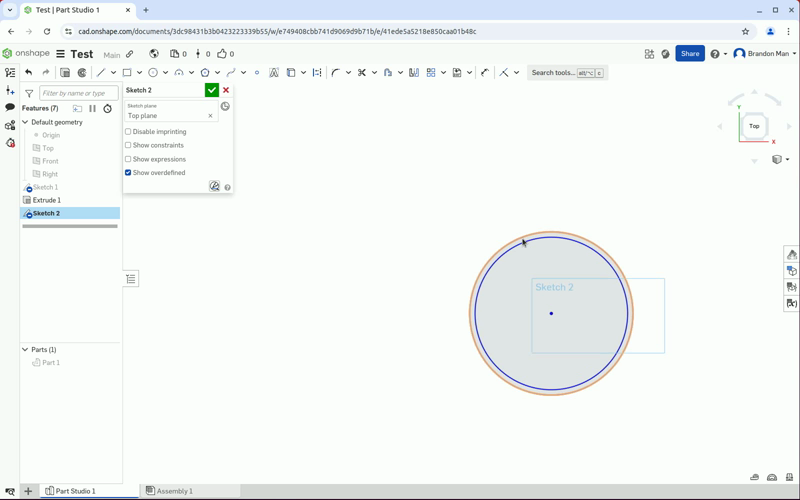
scroll(6)
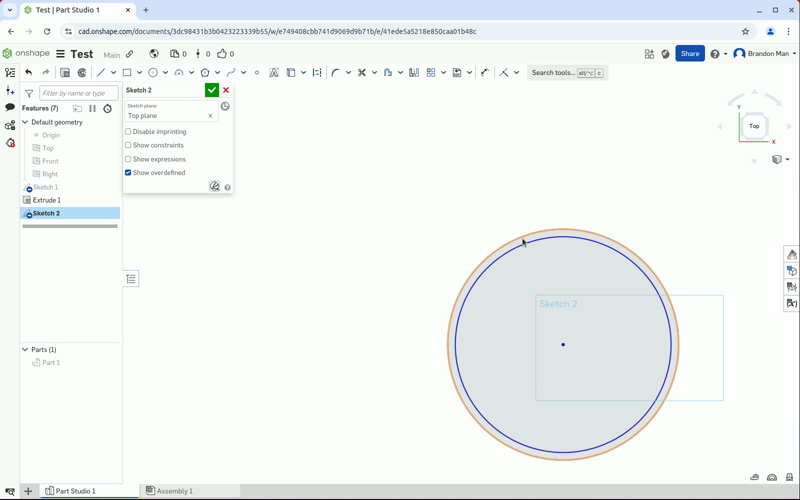
scroll(6)
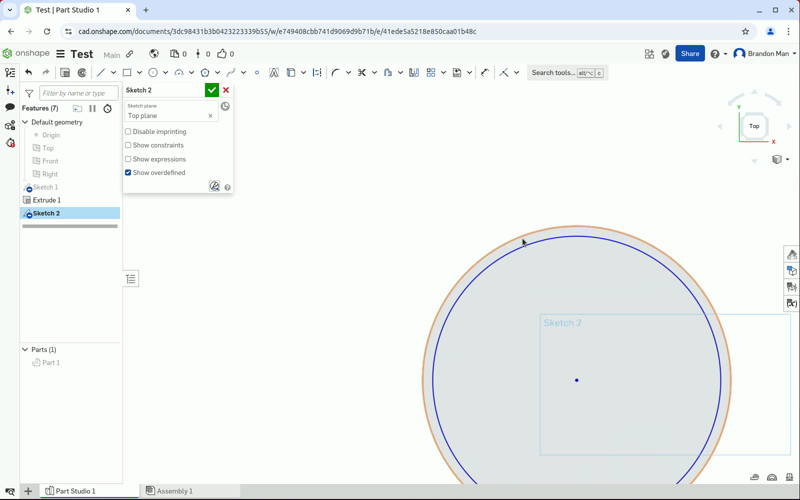
scroll(6)
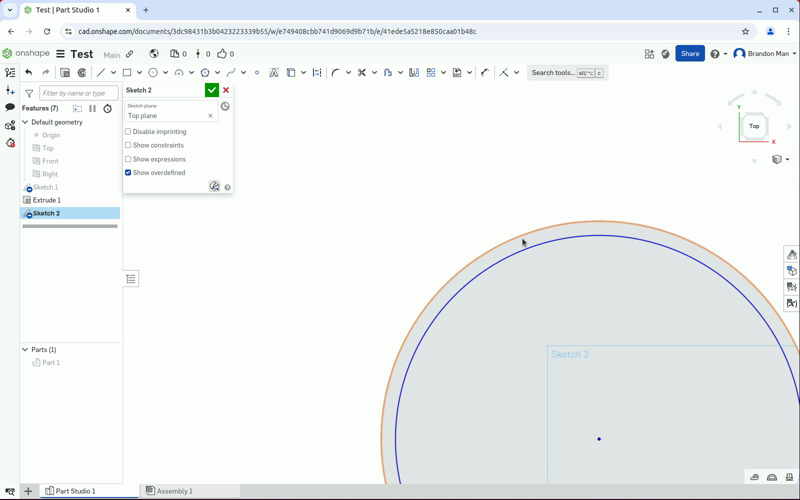
scroll(6)
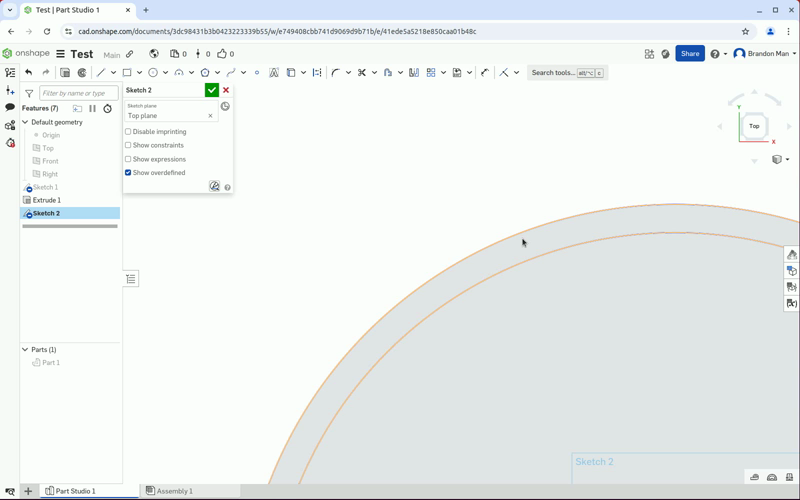
click(522, 238)
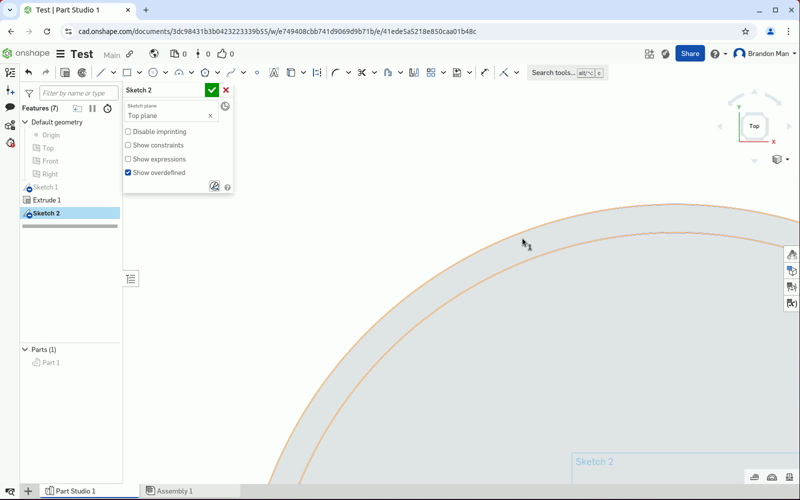
scroll(-6)
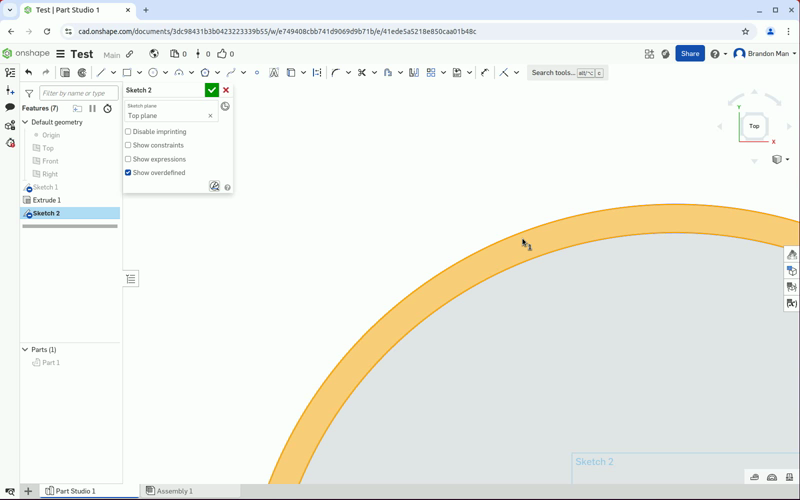
scroll(-6)
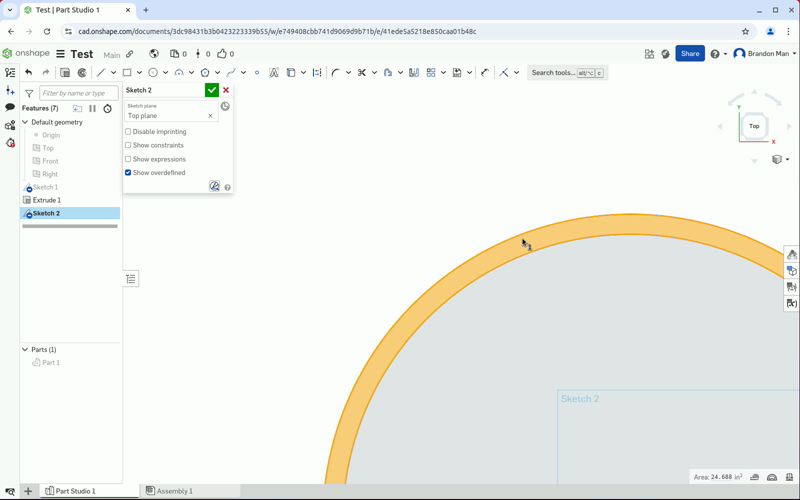
scroll(-6)
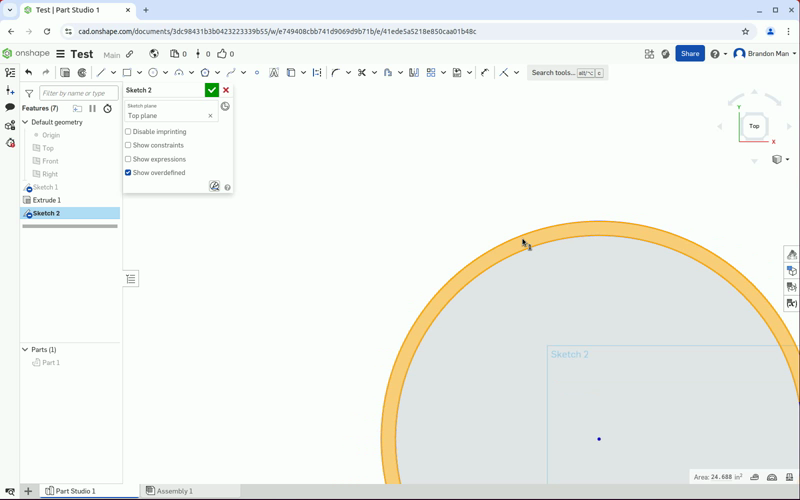
scroll(-6)
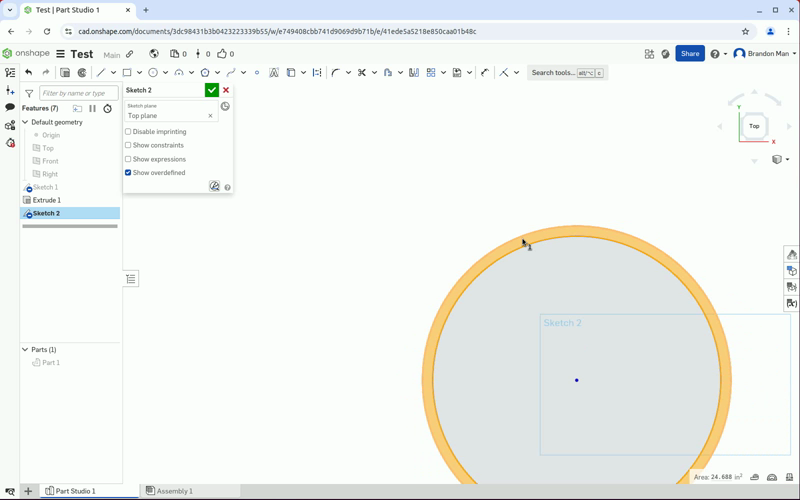
scroll(-6)
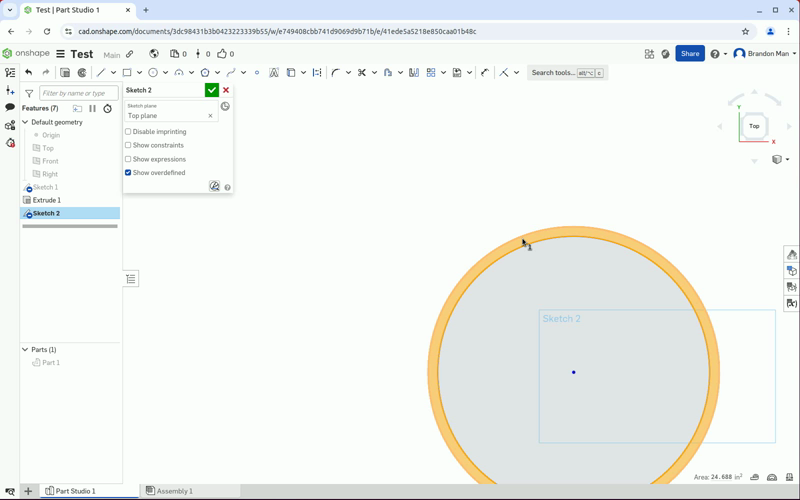
scroll(-6)
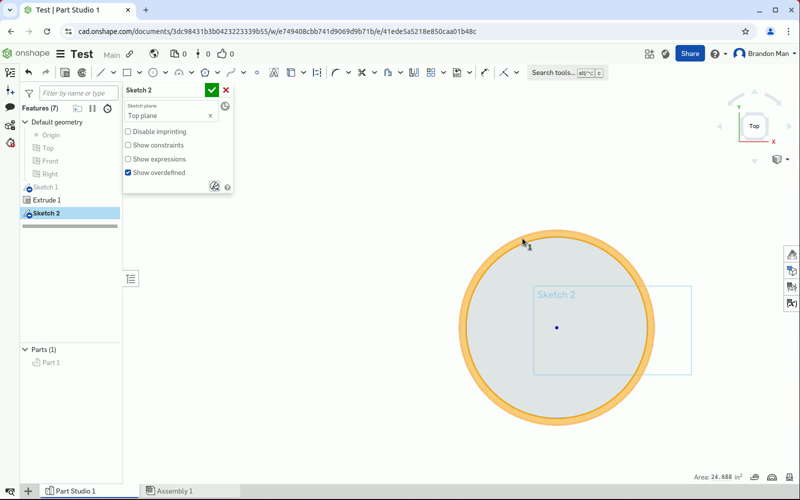
scroll(-6)
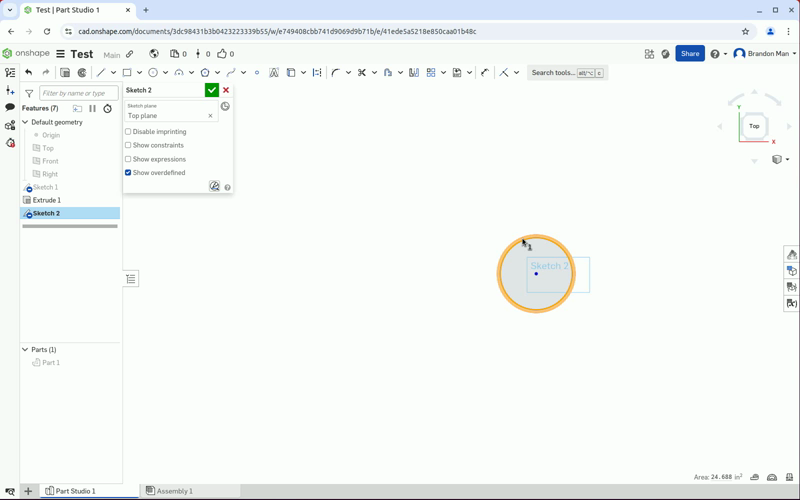
mouse_move(73, 352)
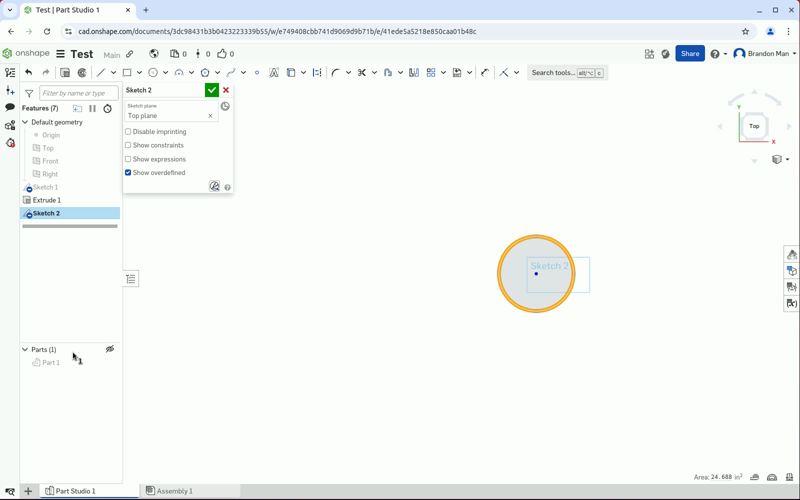
key(shift+y)
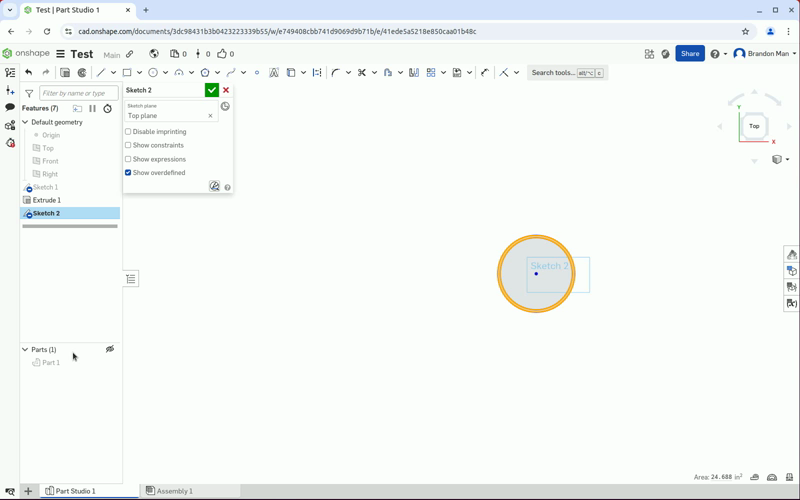
key(shift+e)
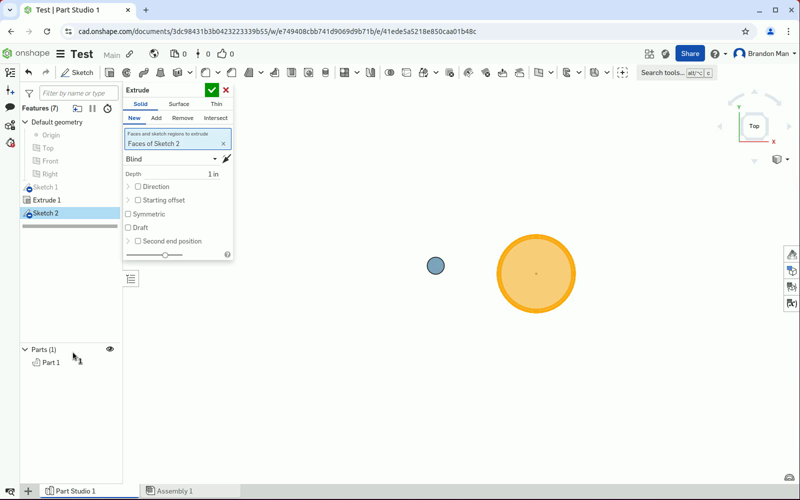
mouse_move(143, 106)
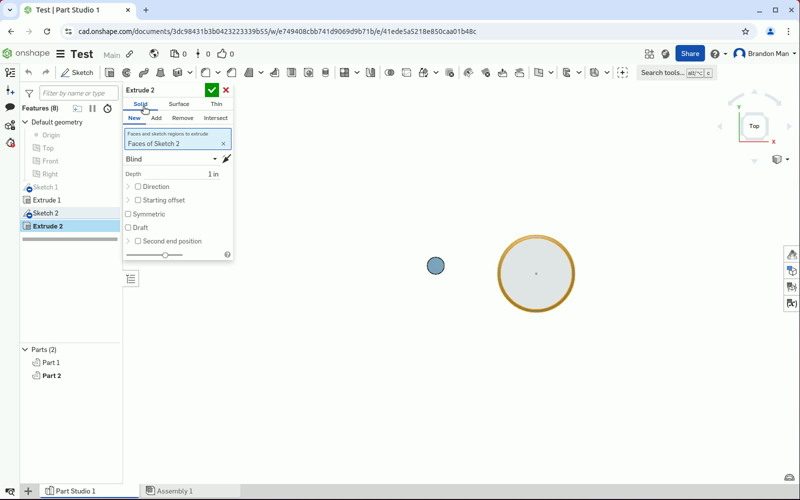
click(143, 106)
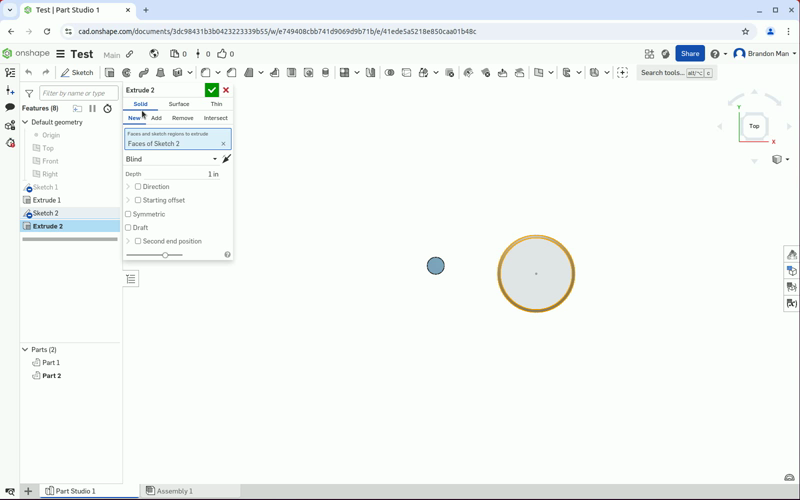
mouse_move(137, 120)
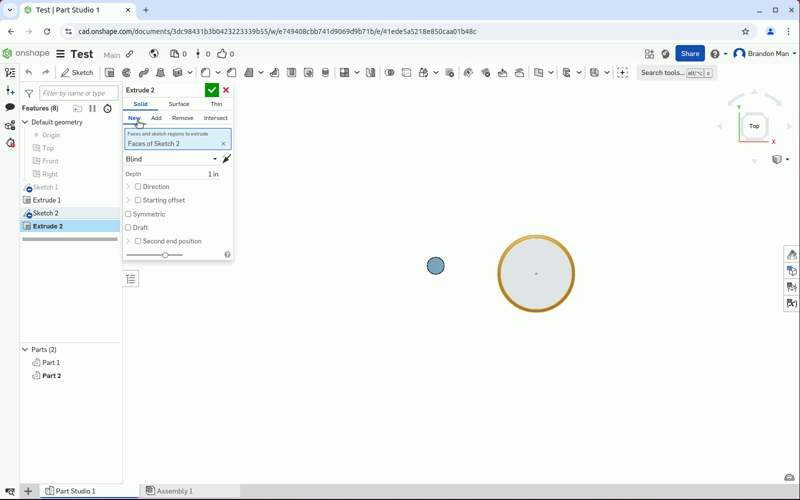
click(137, 120)
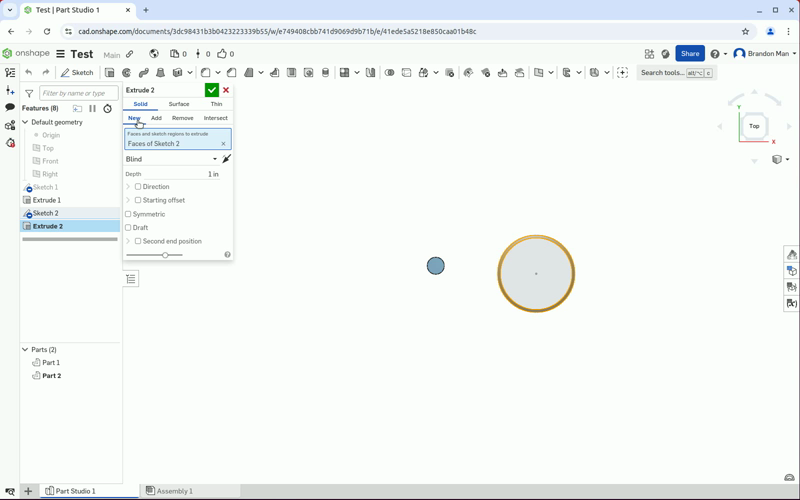
key(tab, 4)
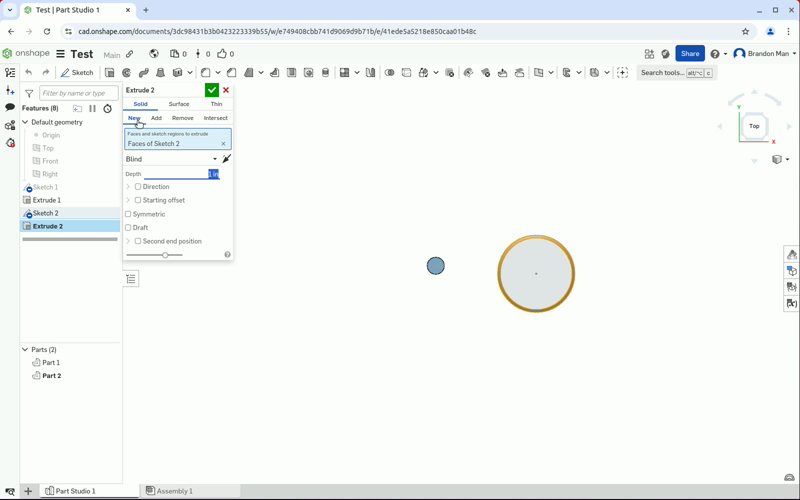
text(0.722)
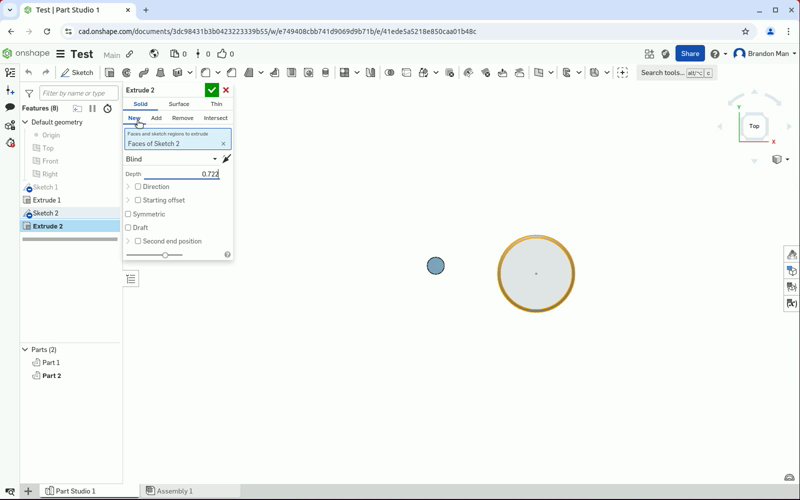
key(enter)
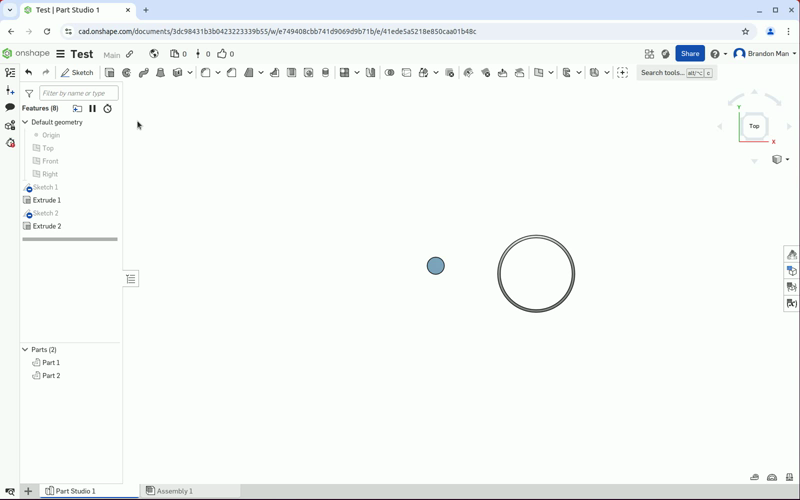
key(shift+h)
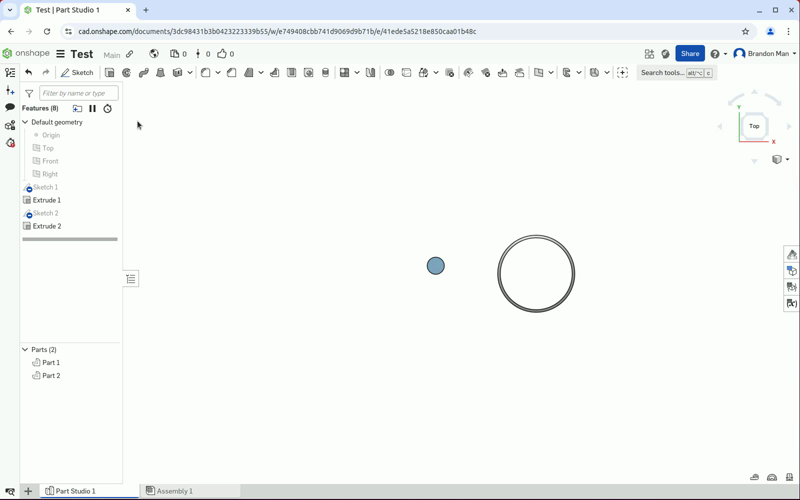
key(shift+h)
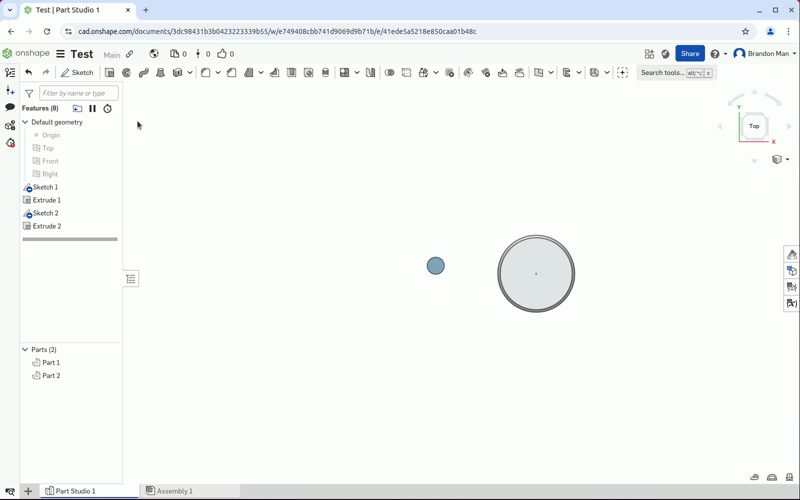
key(shift+7)
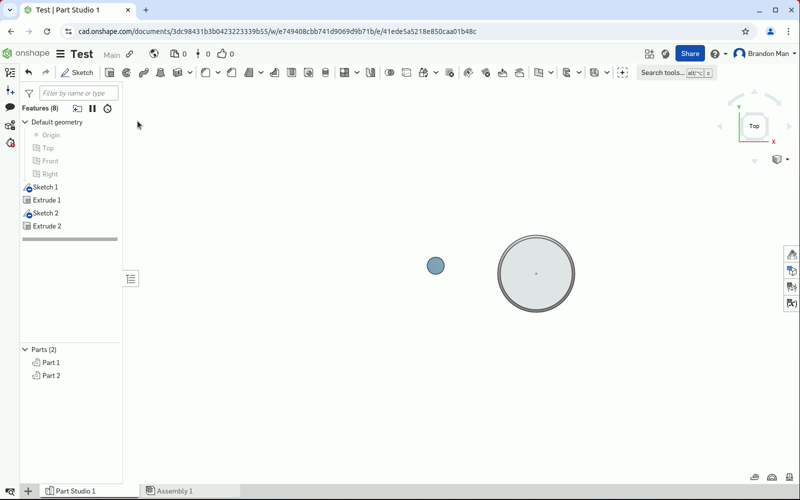
key(up, 3)
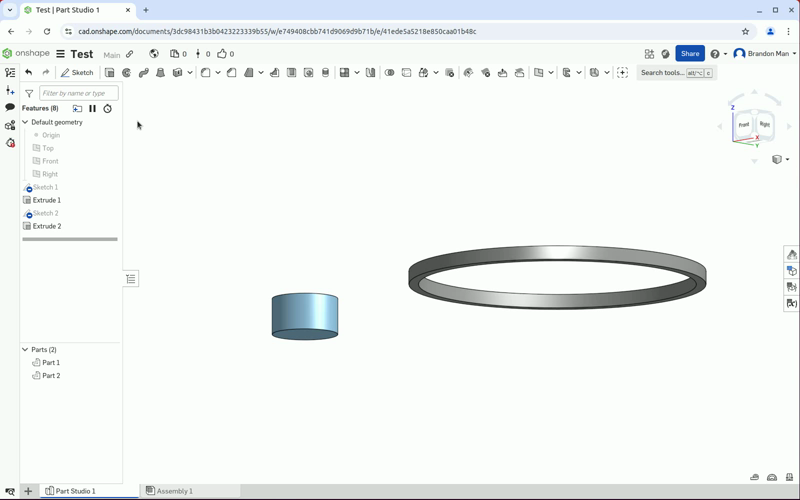
key(left, 3)
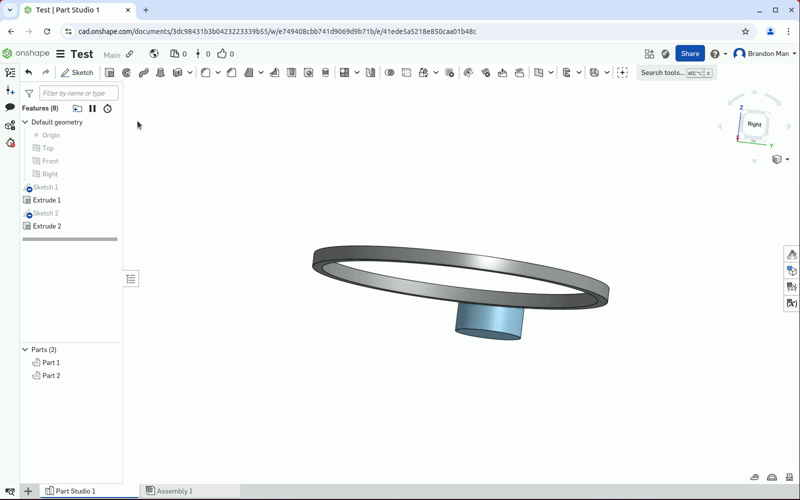
key(right, 3)
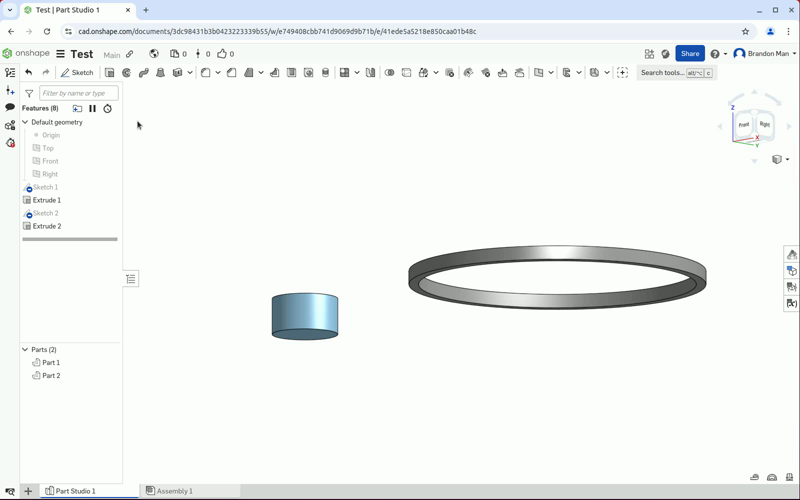
key(down, 3)
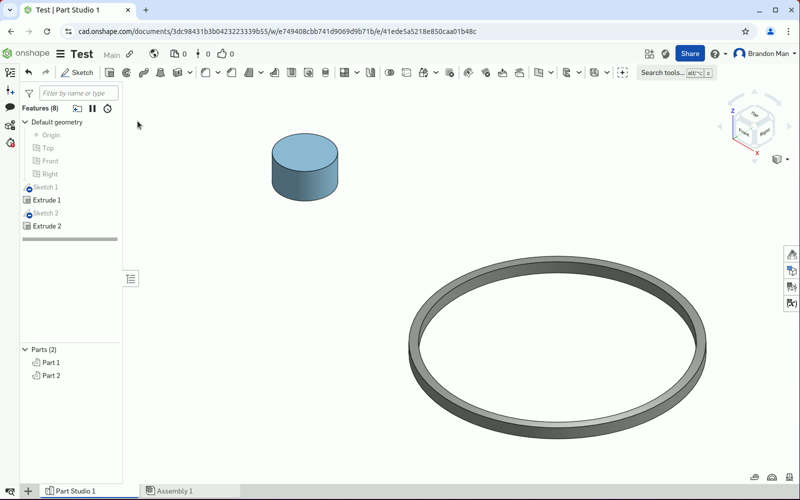
mouse_move(73, 189)
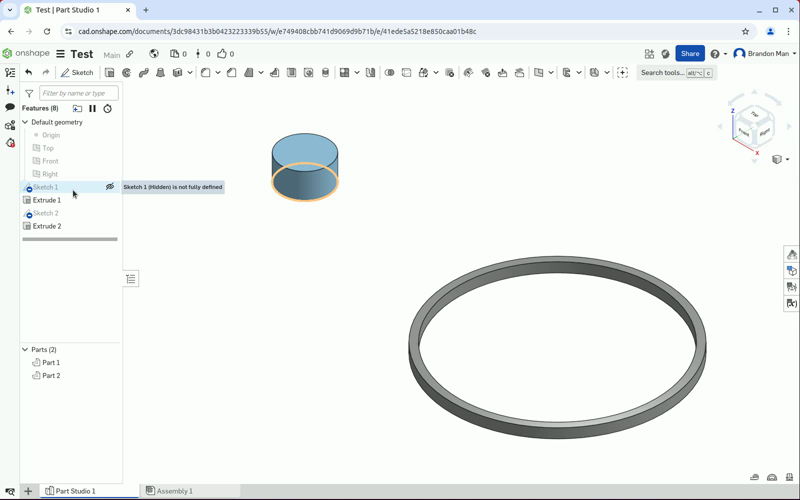
click(73, 189)